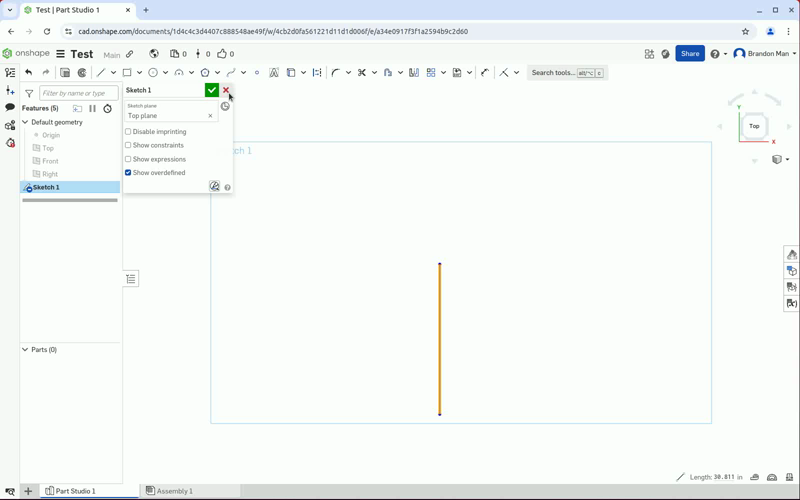
key(shift+h)
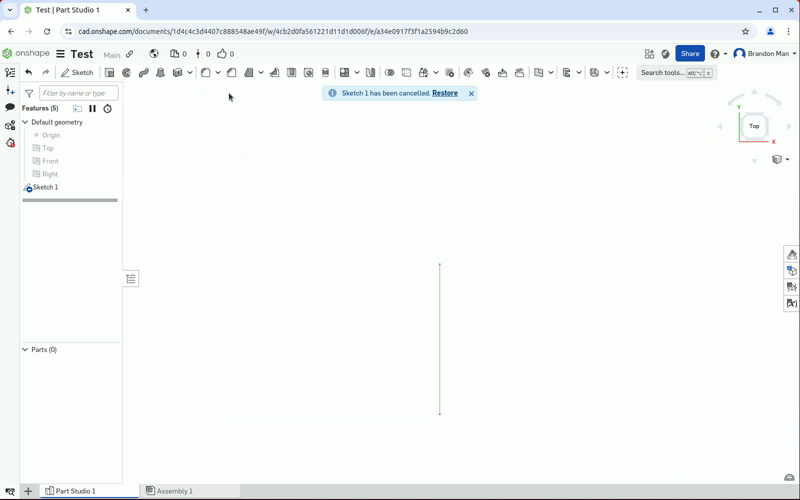
key(shift+s)
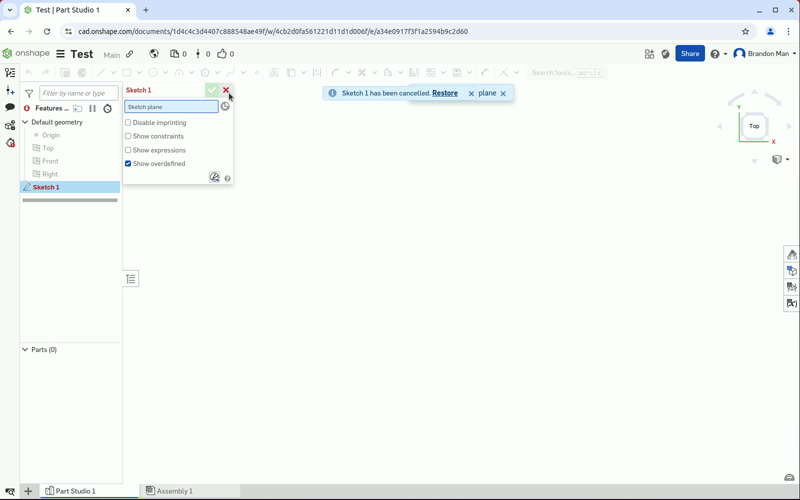
mouse_move(73, 150)
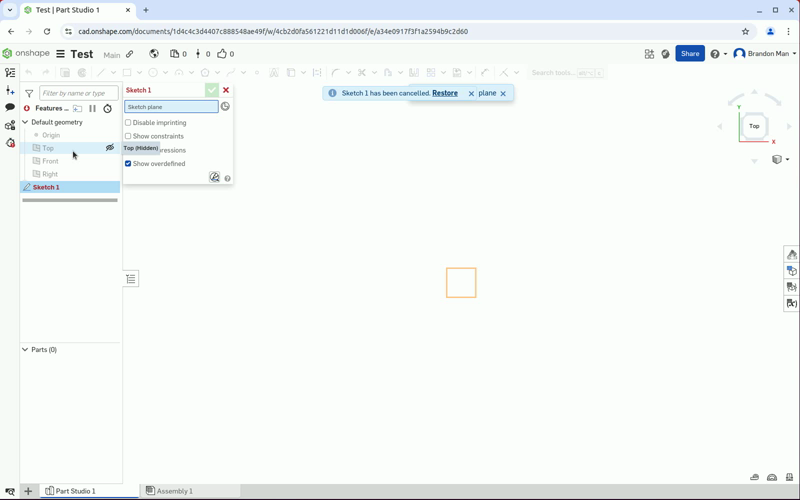
click(73, 150)
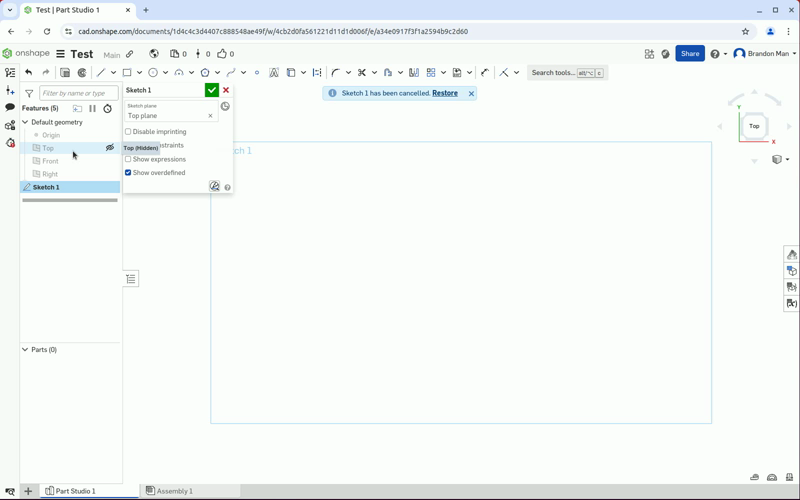
mouse_move(73, 352)
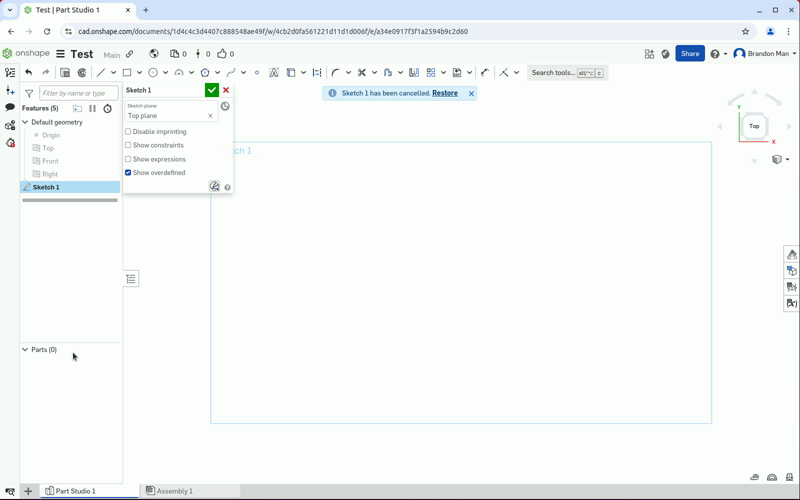
key(y)
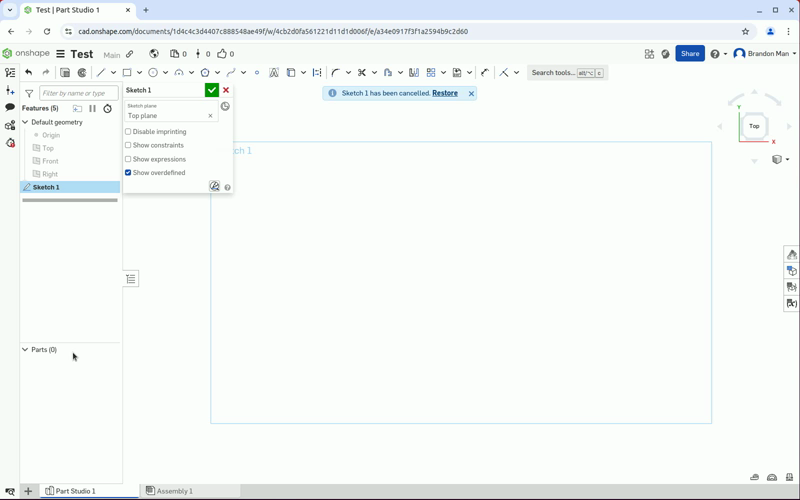
key(l)
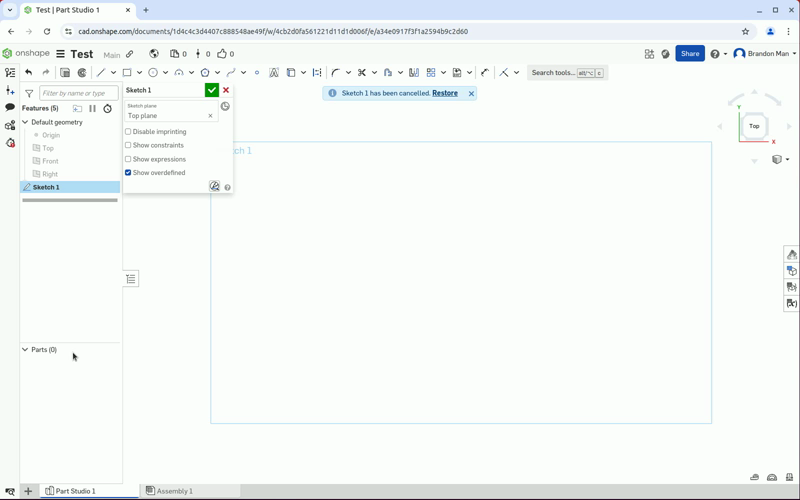
key_down(shift)
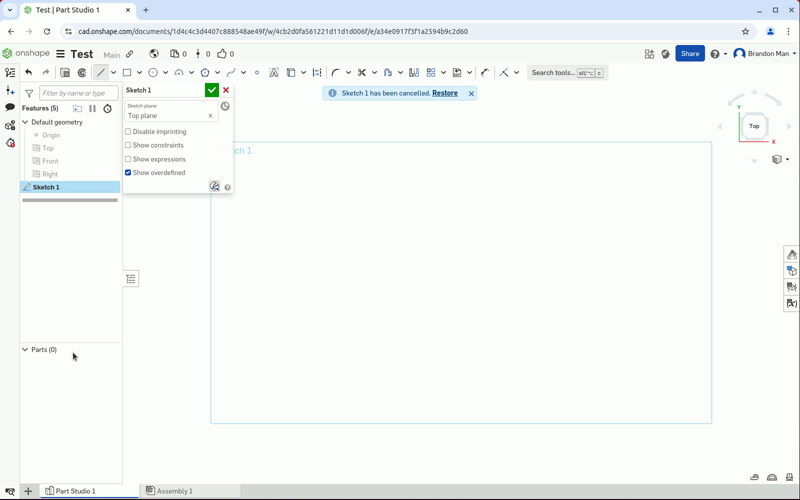
mouse_move(514, 217)
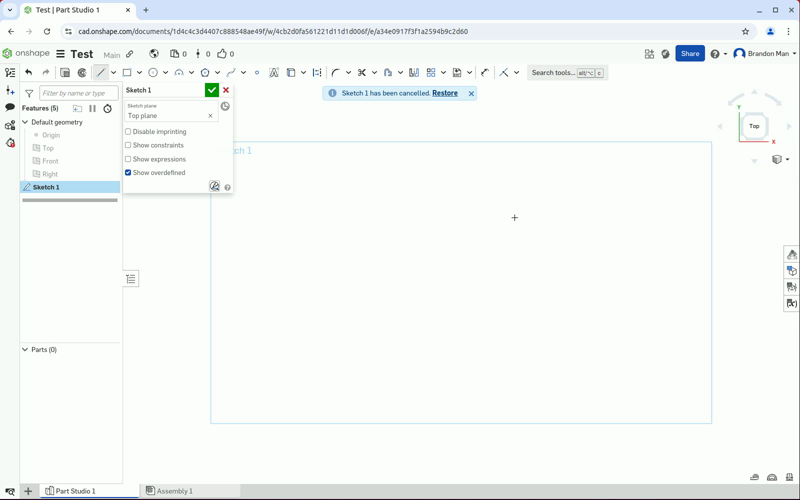
click(514, 217)
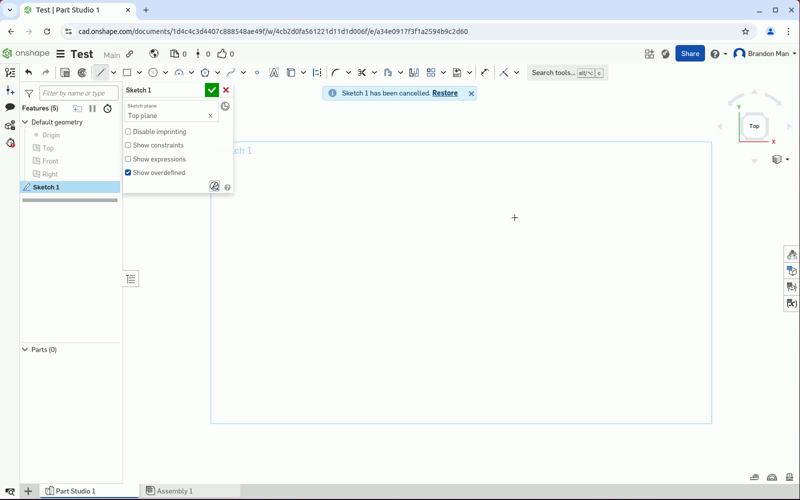
key_up(shift)
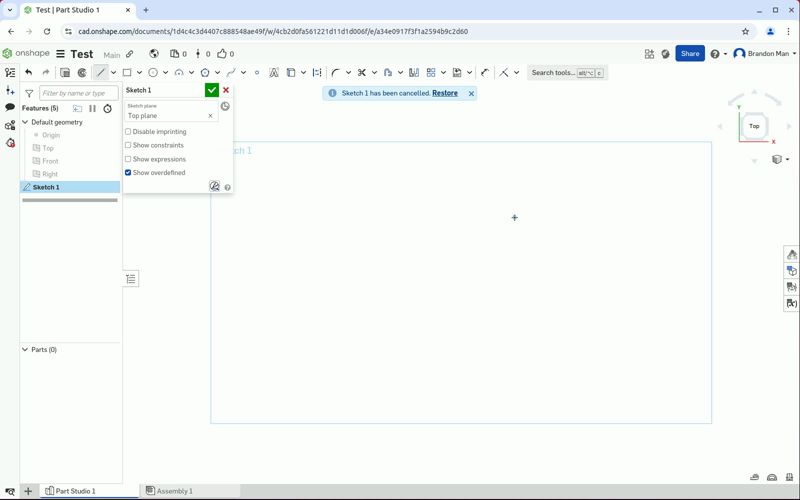
key_down(shift)
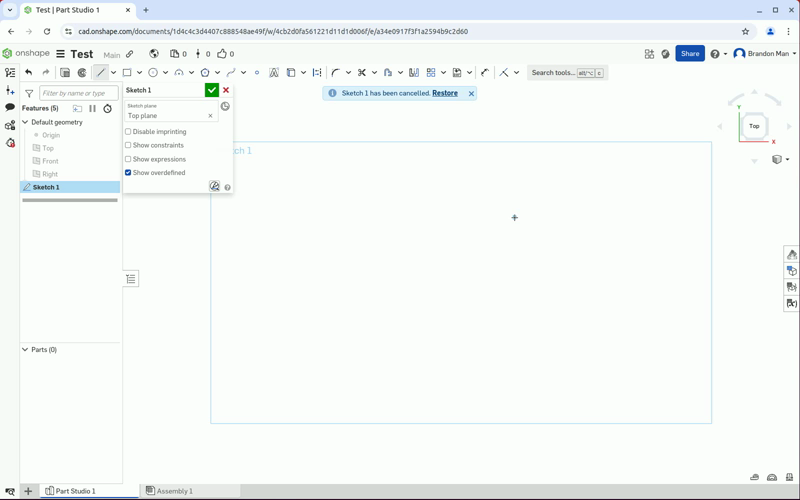
mouse_move(544, 217)
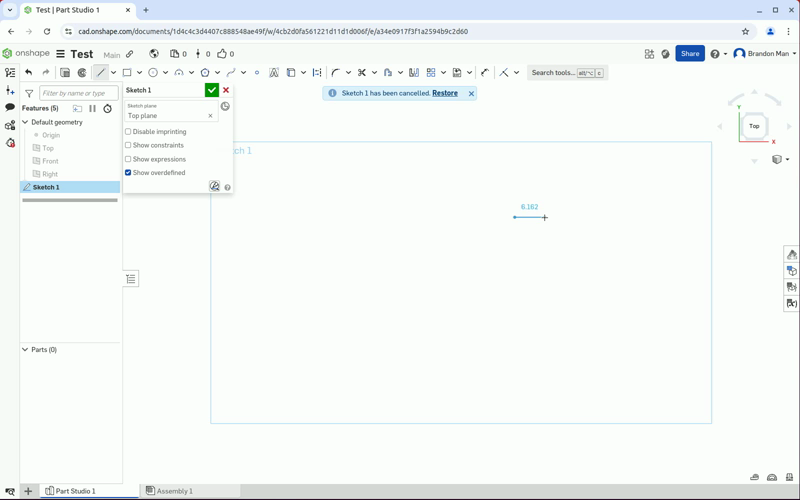
mouse_move(573, 217)
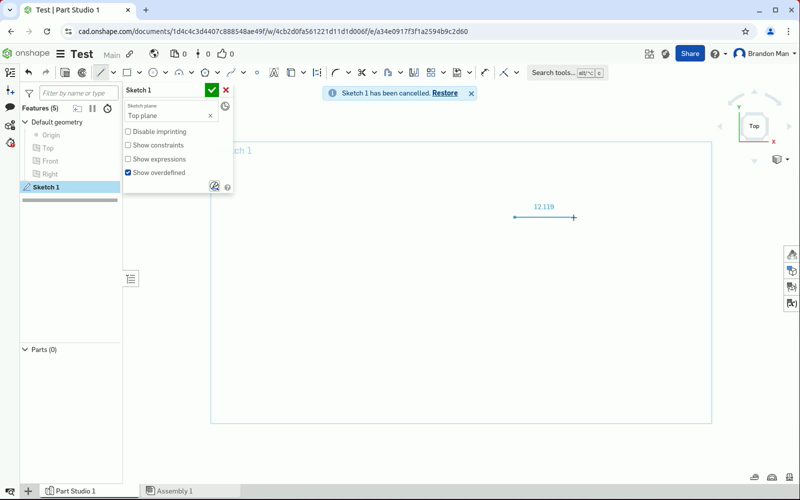
click(573, 217)
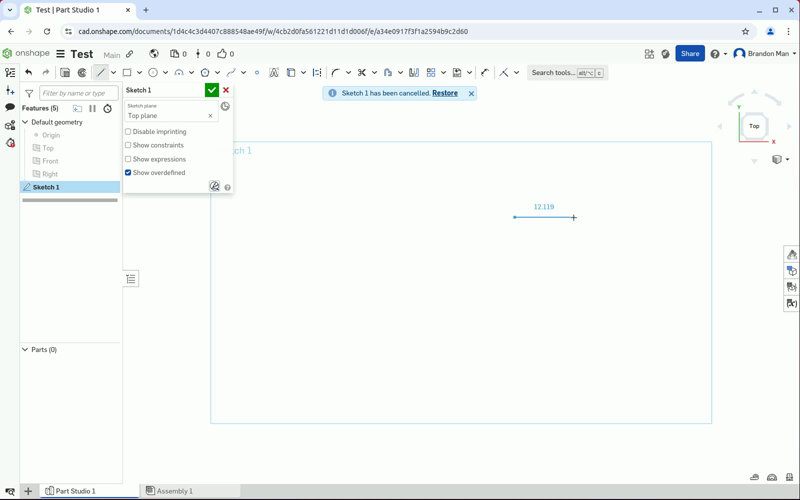
key_up(shift)
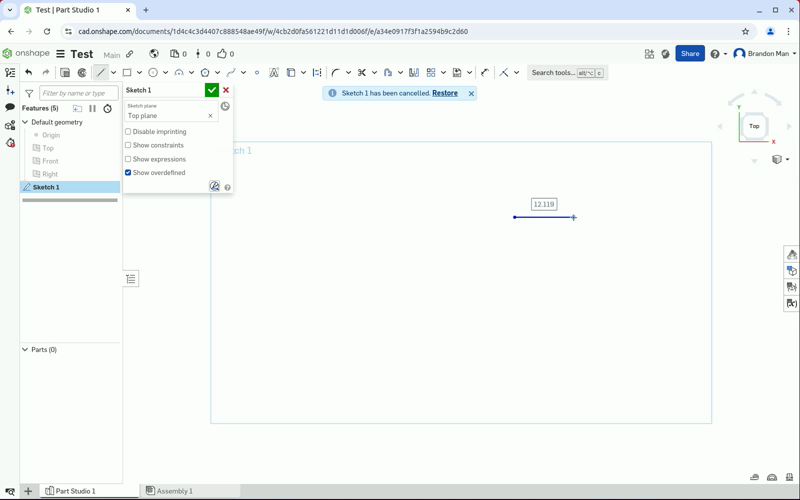
key_down(shift)
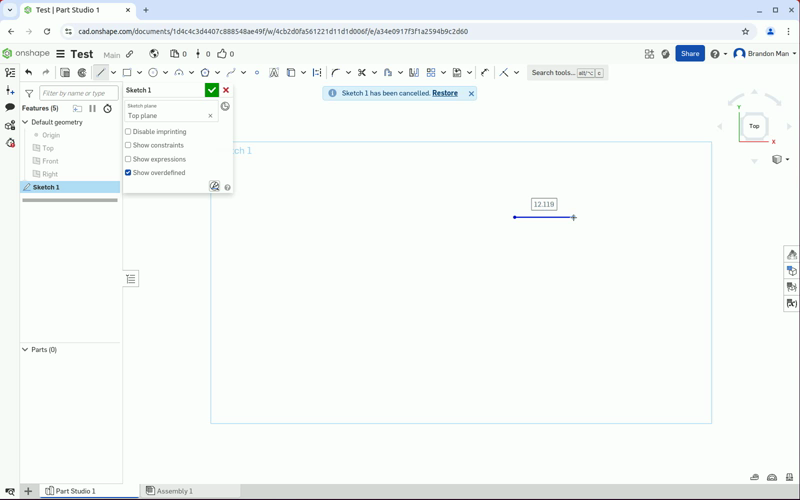
mouse_move(589, 217)
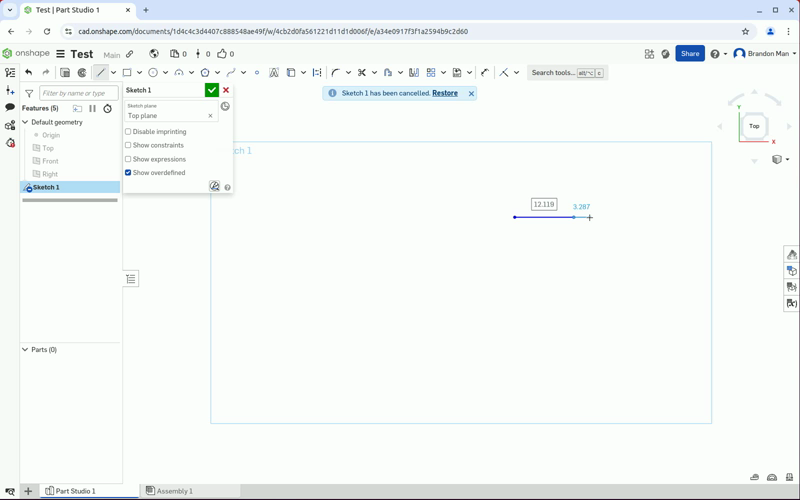
mouse_move(573, 189)
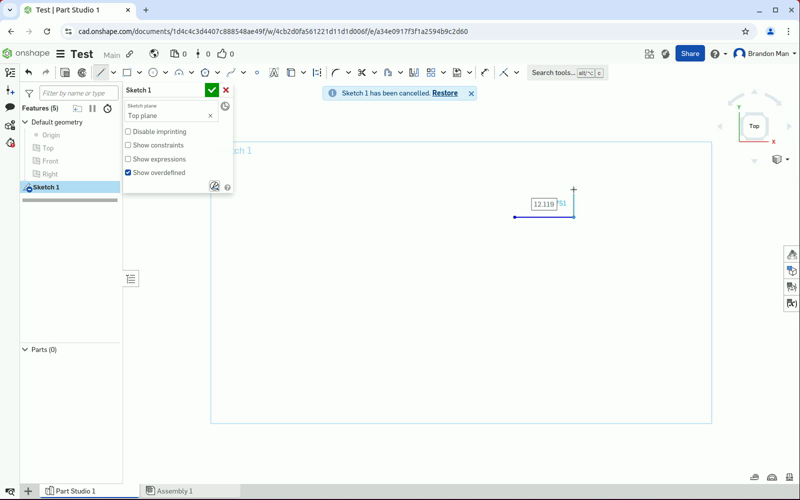
click(573, 189)
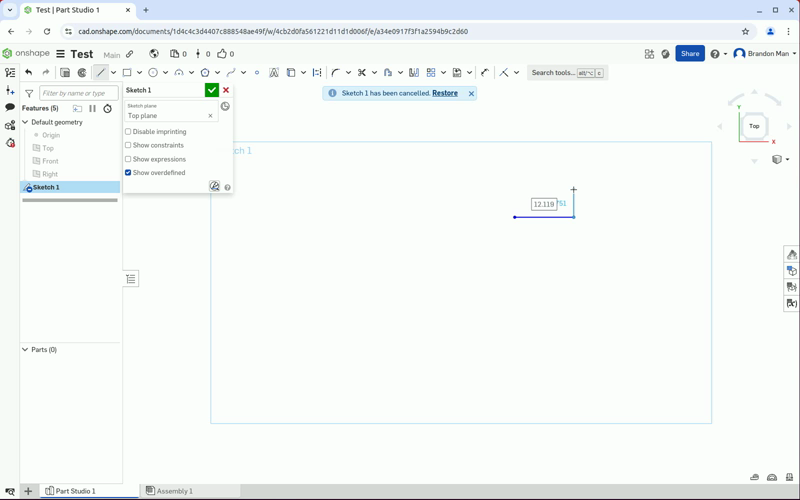
key_up(shift)
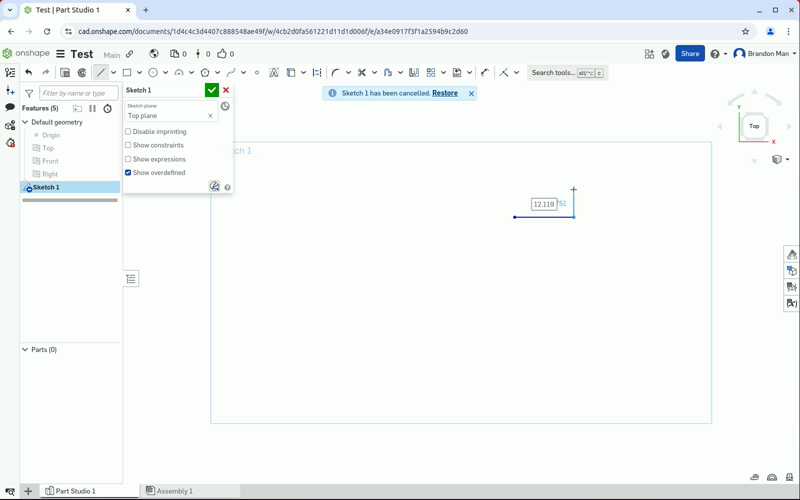
key_down(shift)
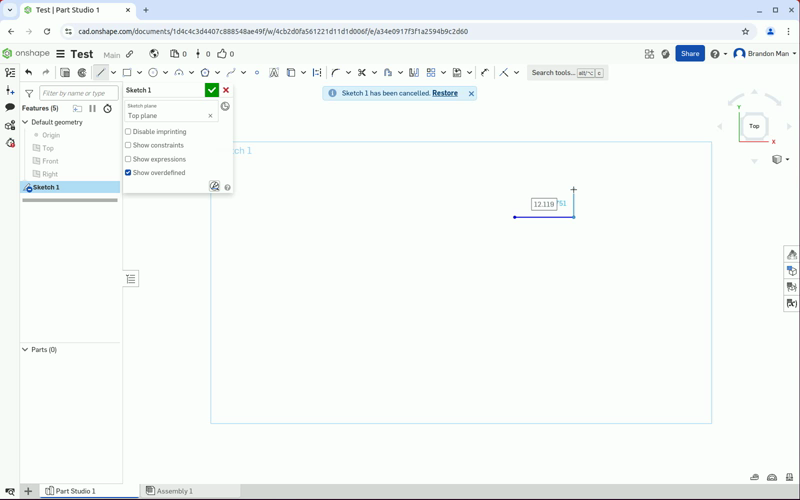
mouse_move(589, 189)
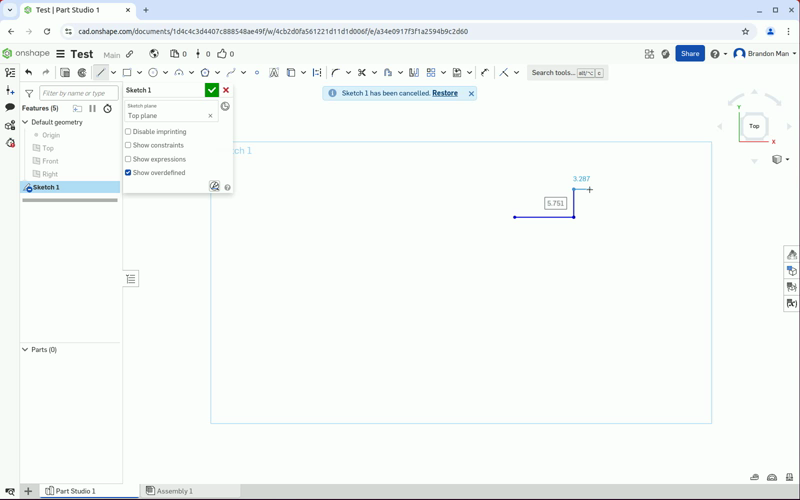
mouse_move(514, 189)
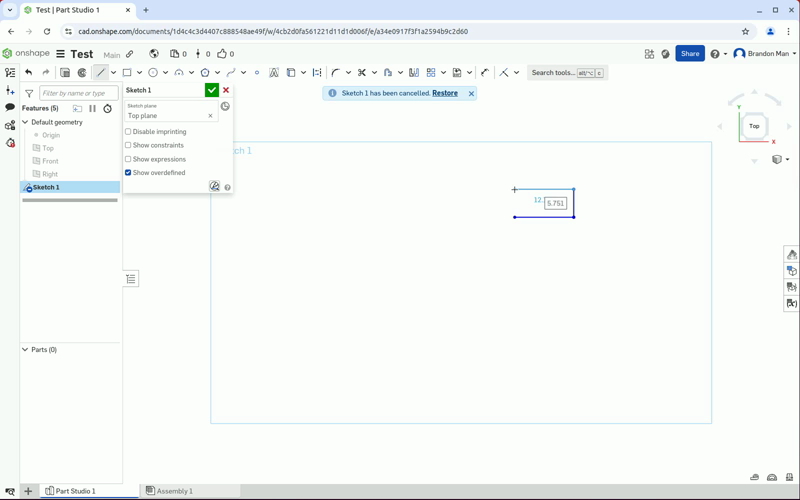
click(514, 189)
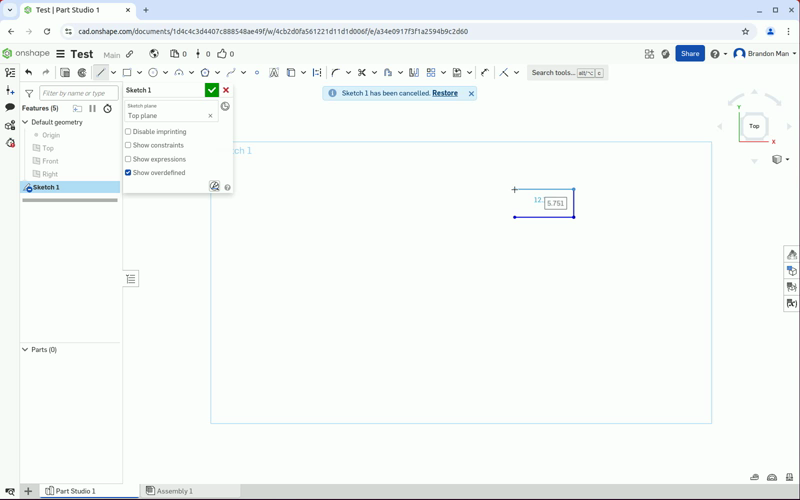
key_up(shift)
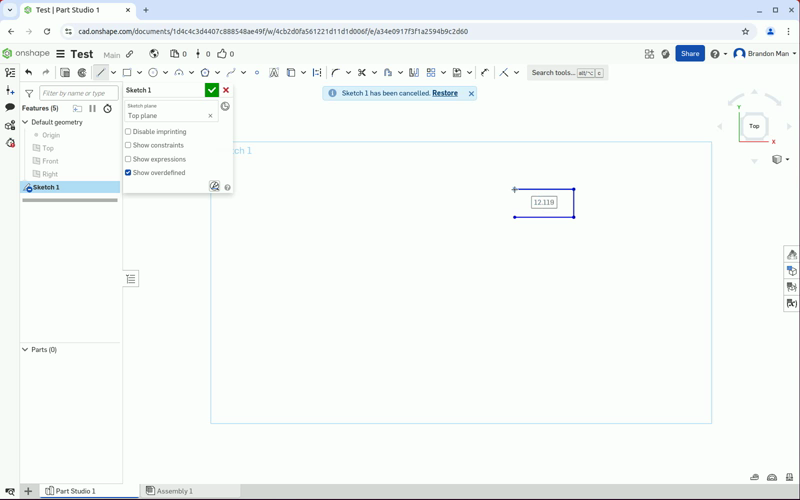
mouse_move(544, 189)
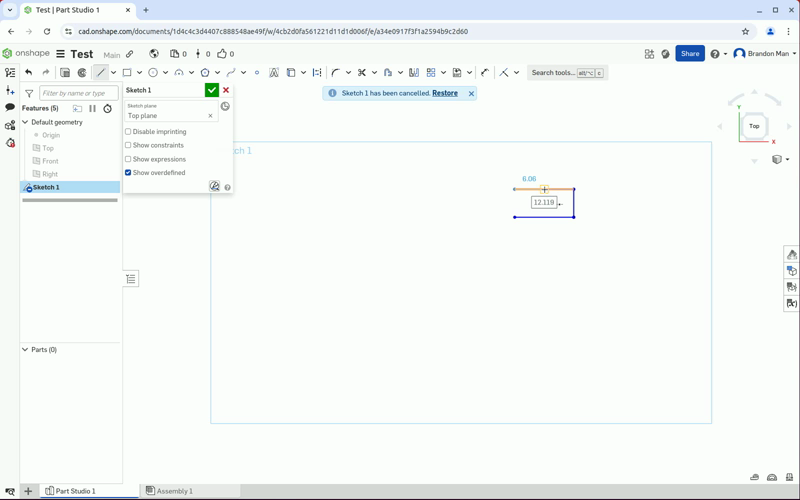
key_down(shift)
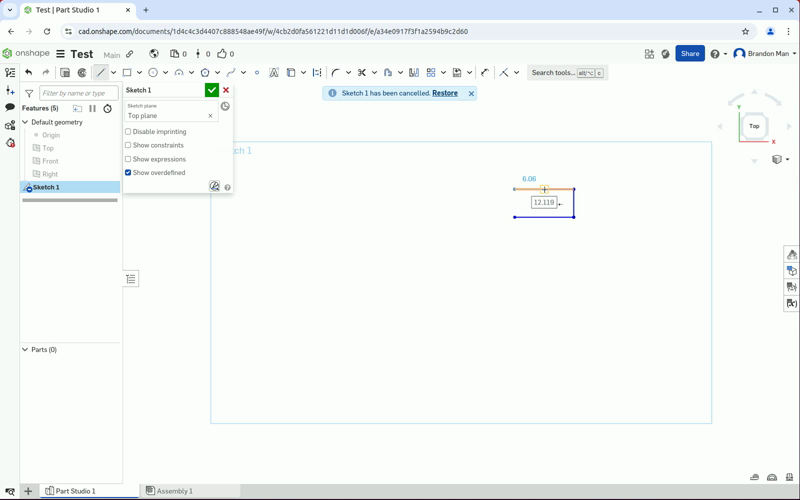
mouse_move(514, 217)
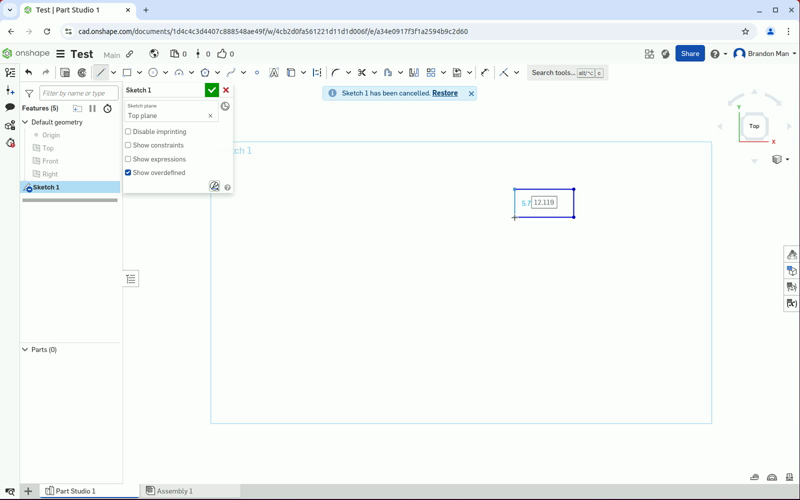
key_up(shift)
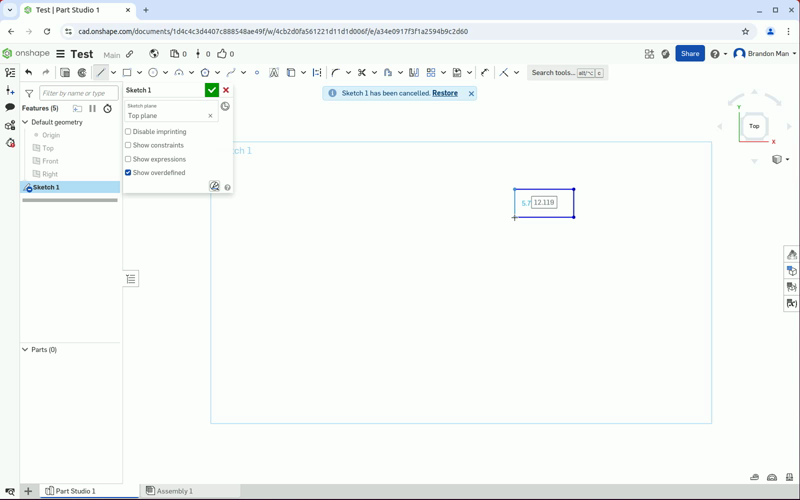
click(514, 217)
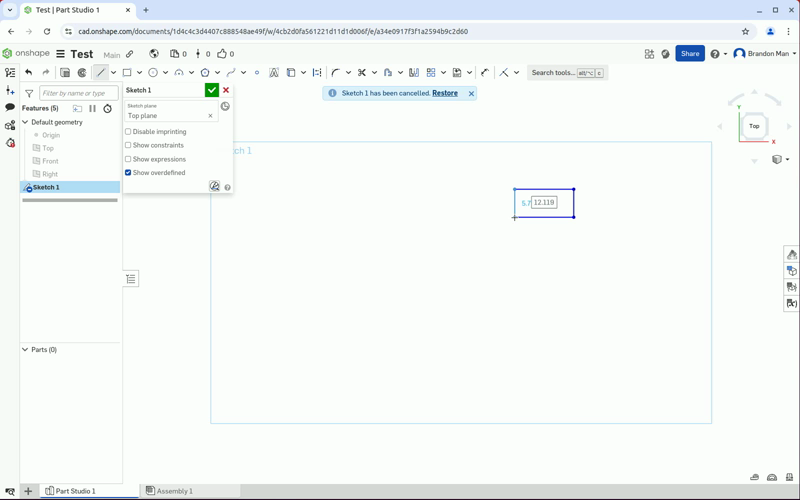
key(esc)
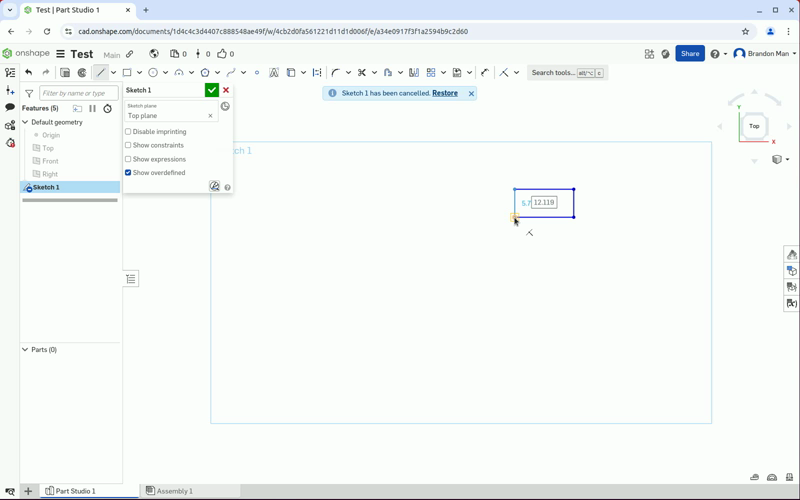
mouse_move(517, 214)
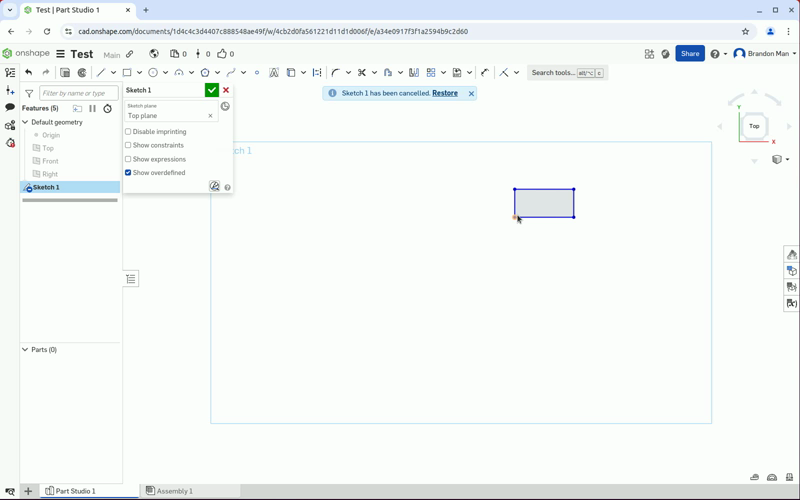
scroll(6)
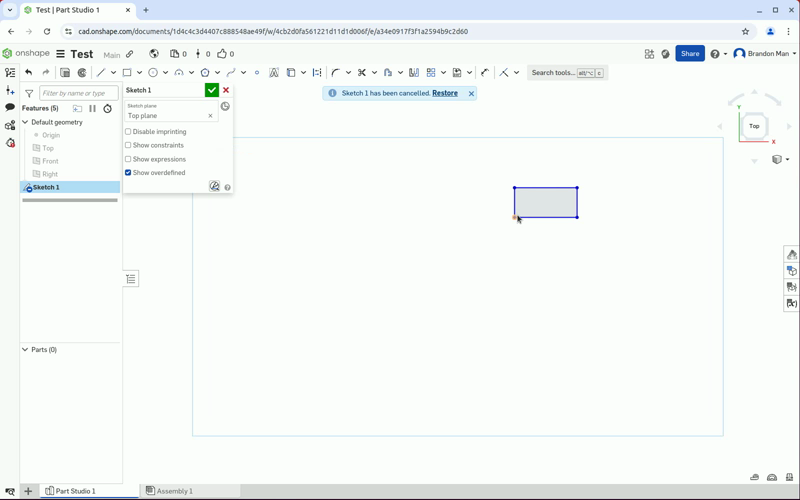
scroll(6)
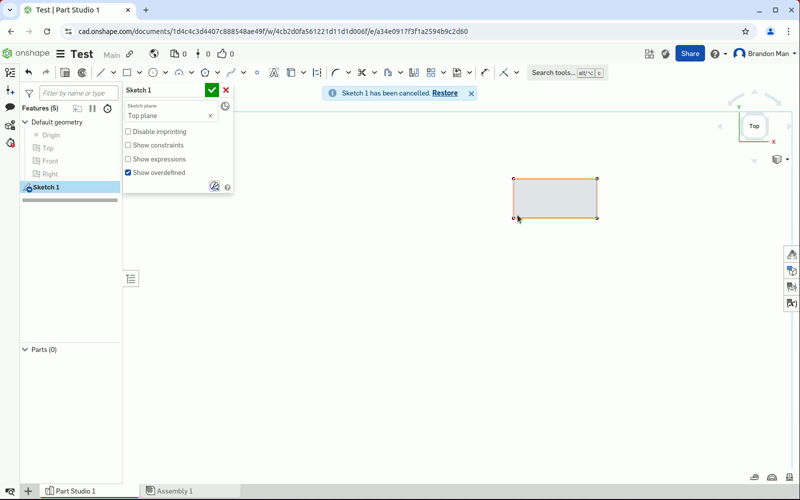
scroll(6)
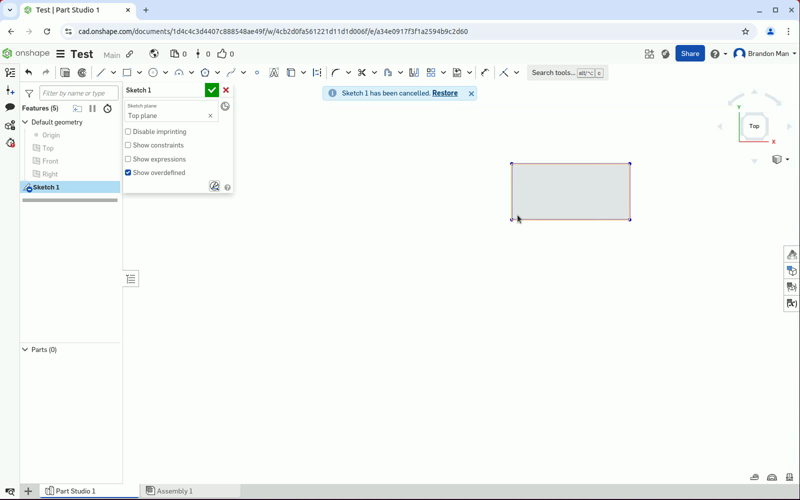
scroll(6)
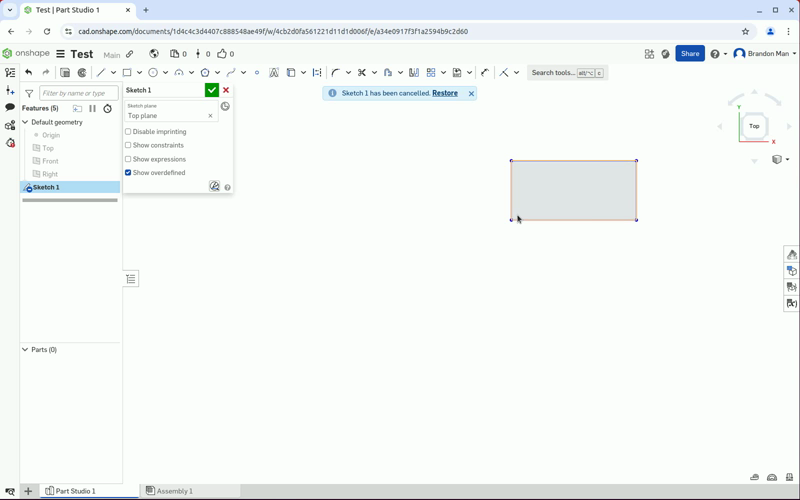
scroll(6)
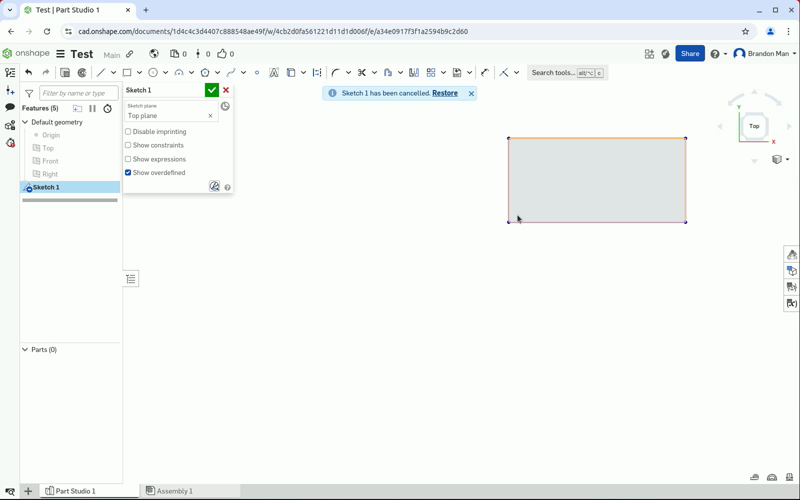
scroll(6)
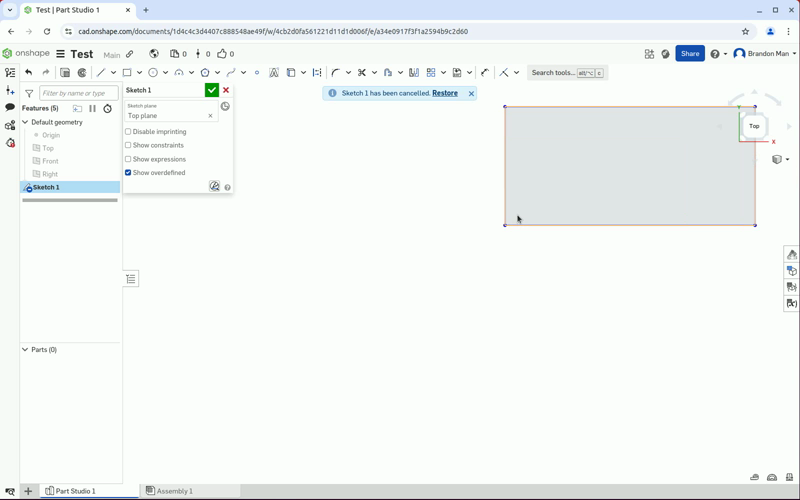
scroll(6)
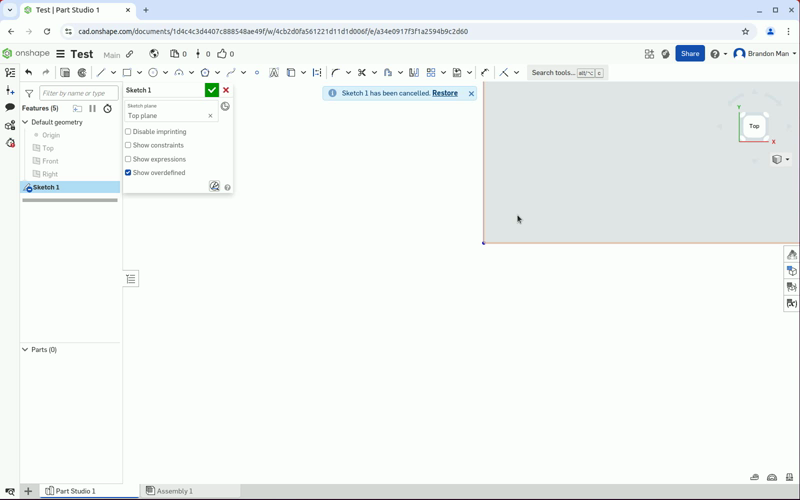
click(517, 214)
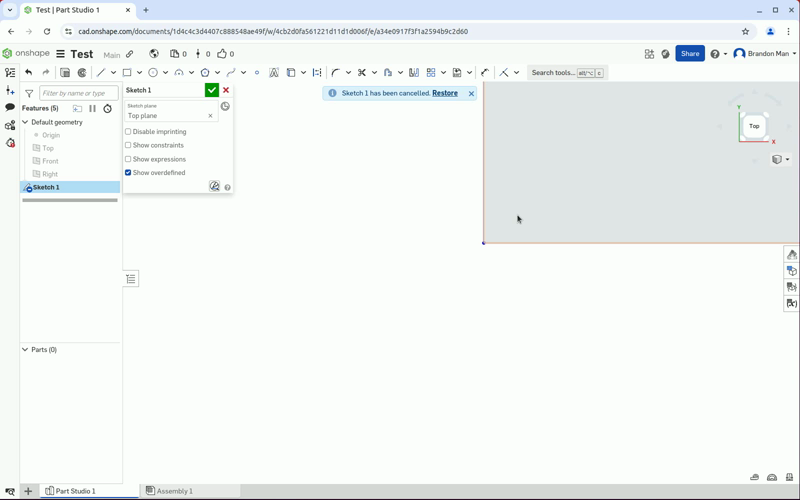
scroll(-6)
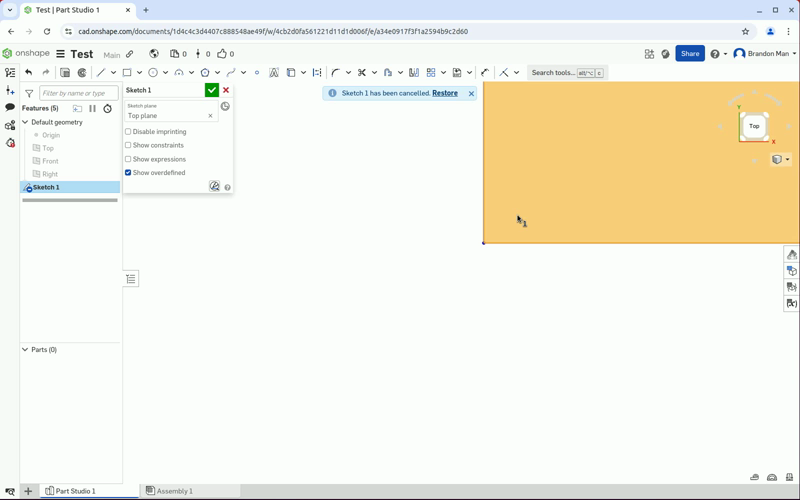
scroll(-6)
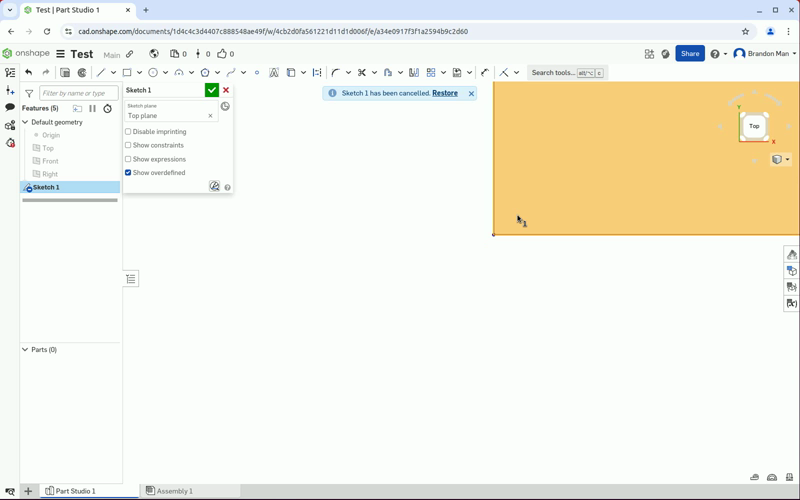
scroll(-6)
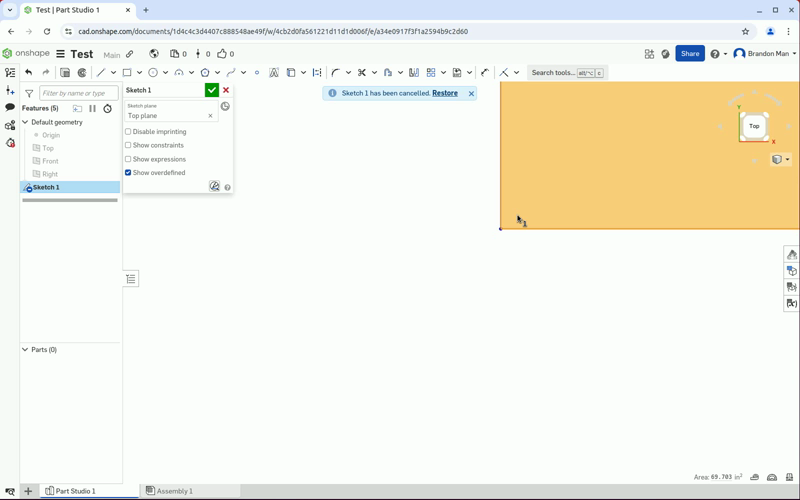
scroll(-6)
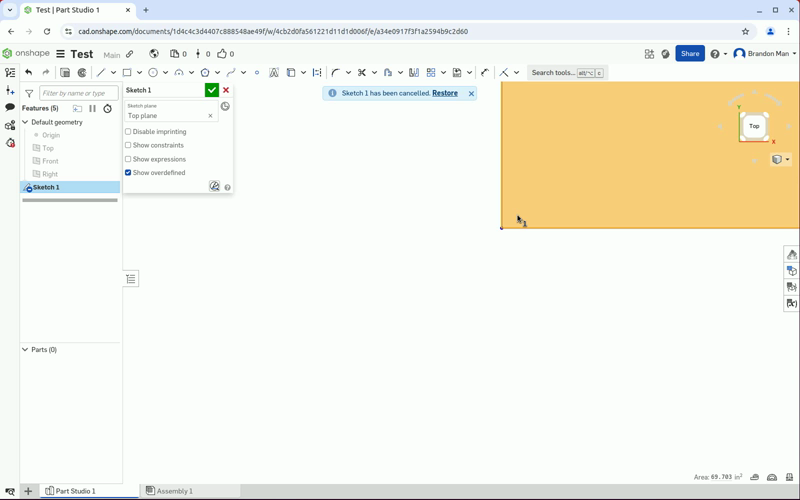
scroll(-6)
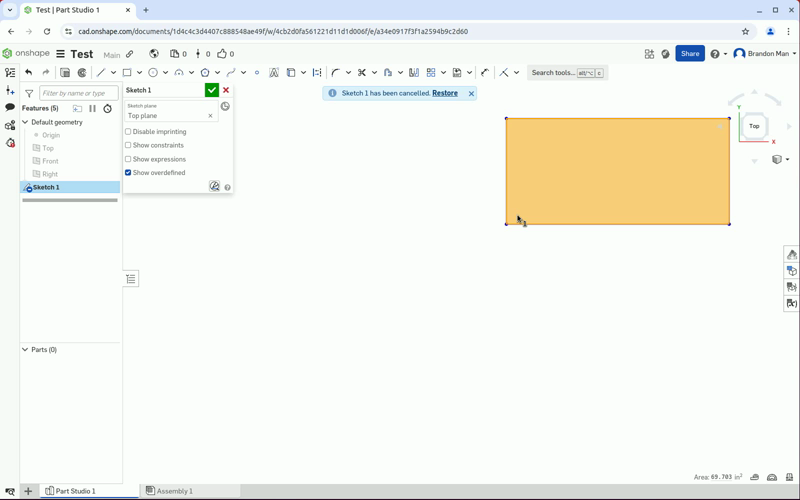
scroll(-6)
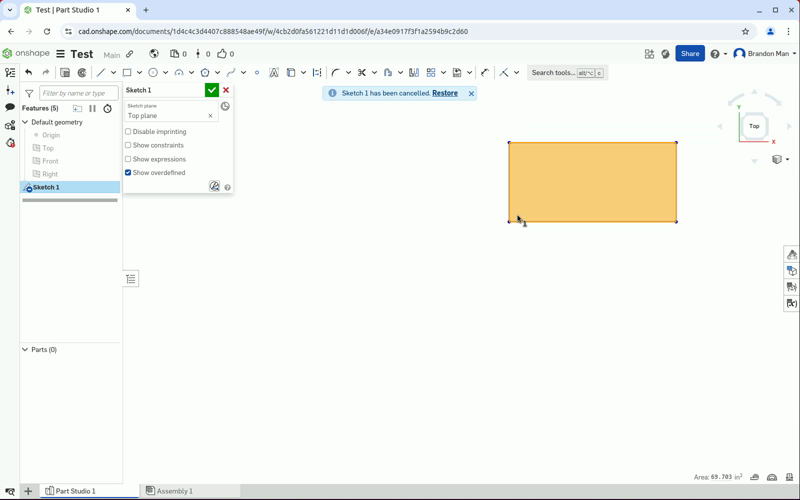
scroll(-6)
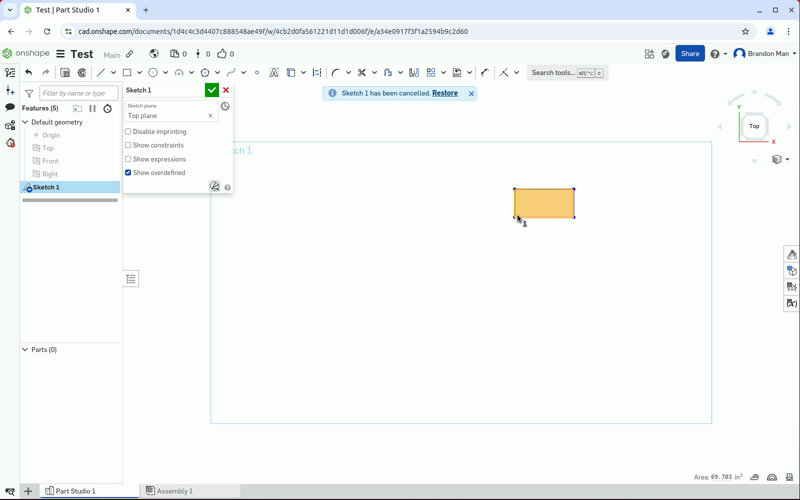
mouse_move(73, 352)
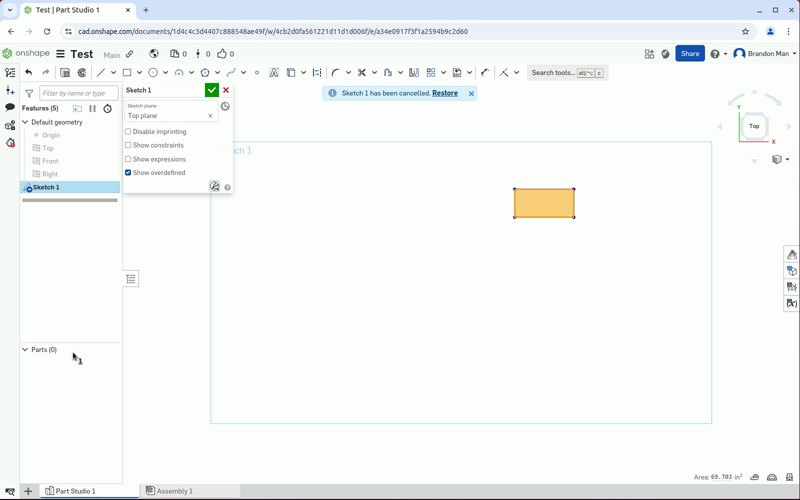
key(shift+y)
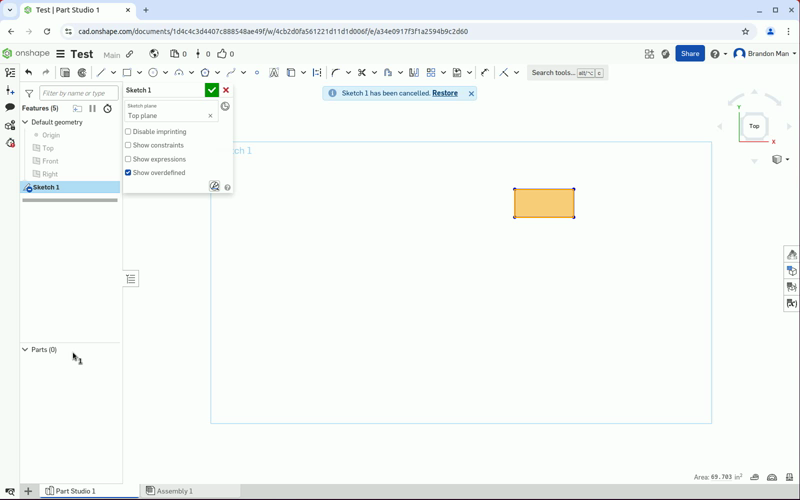
key(shift+e)
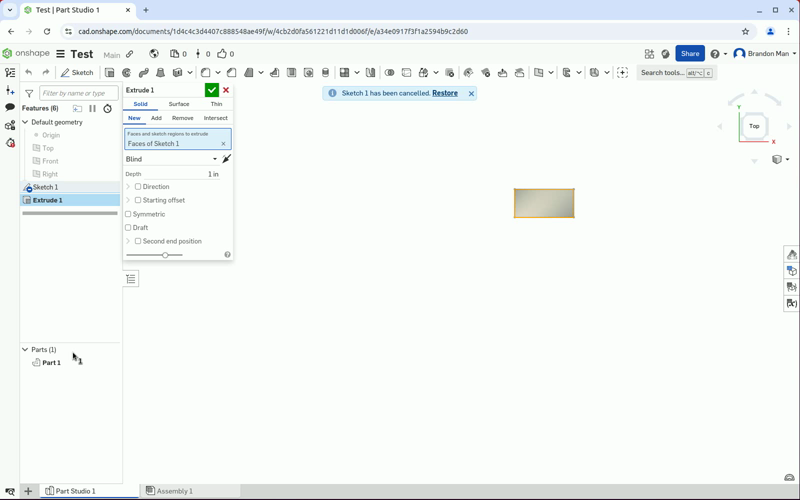
mouse_move(143, 106)
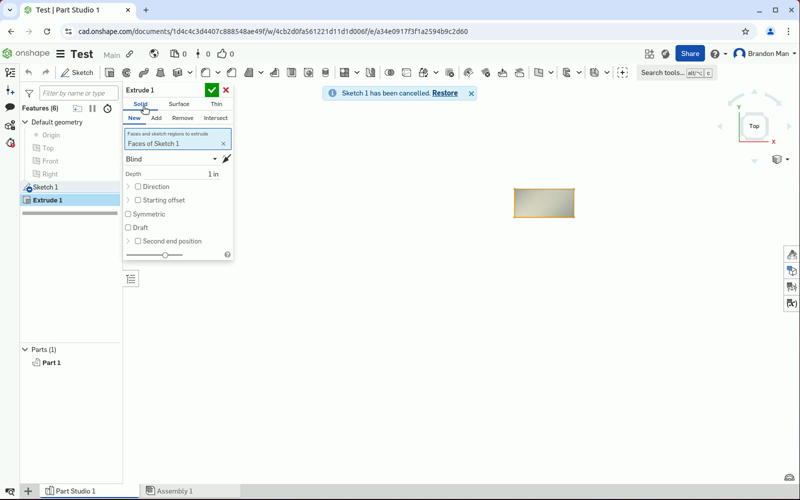
click(143, 106)
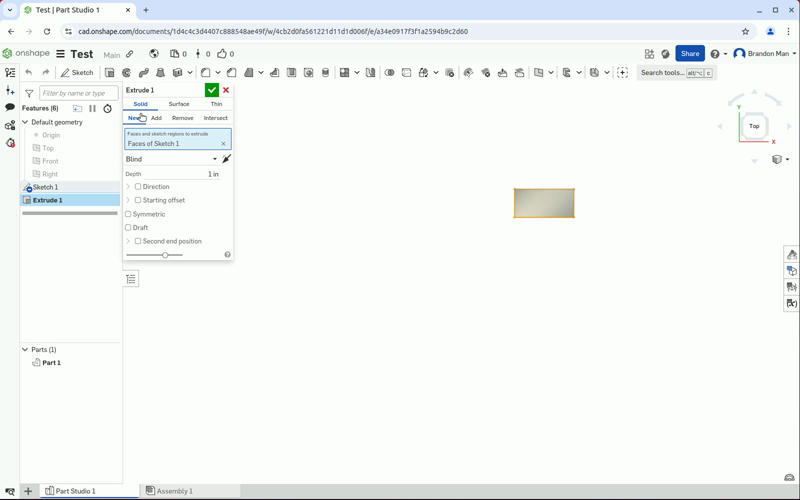
mouse_move(137, 120)
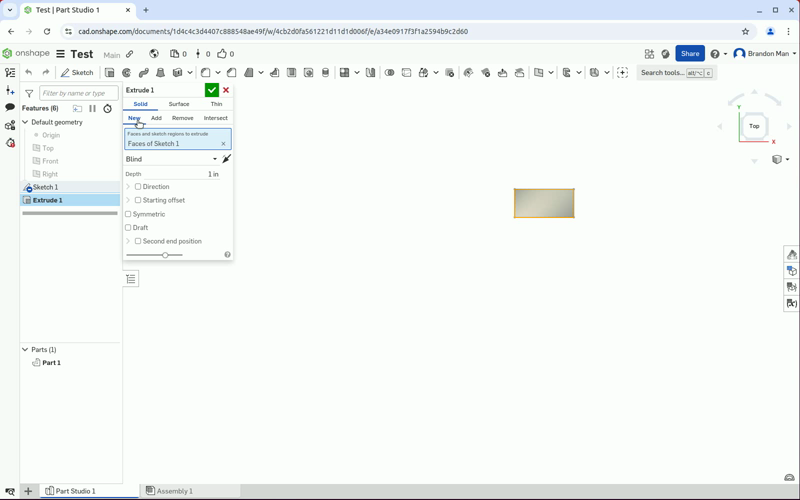
click(137, 120)
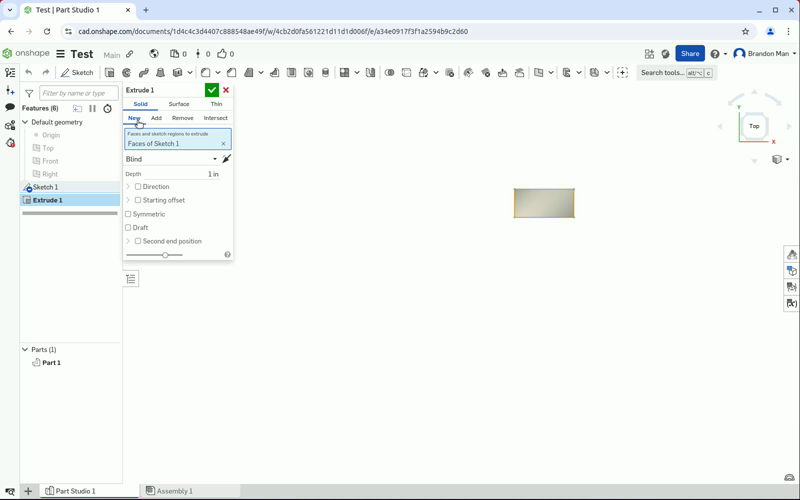
key(tab, 4)
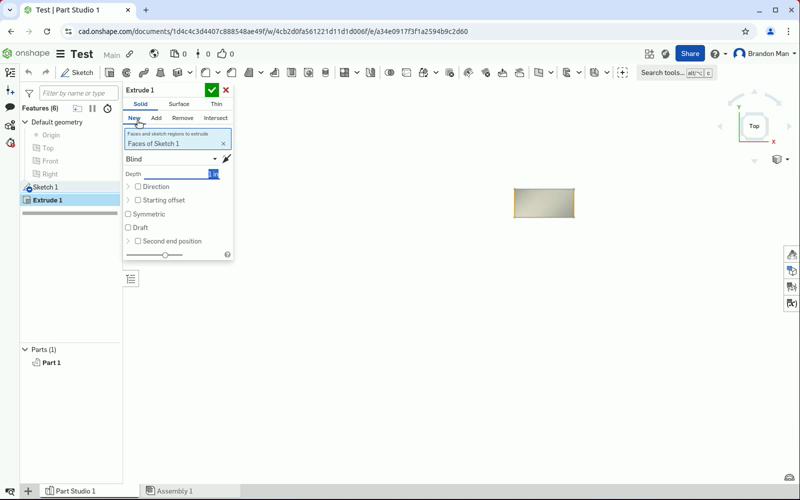
text(2.889)
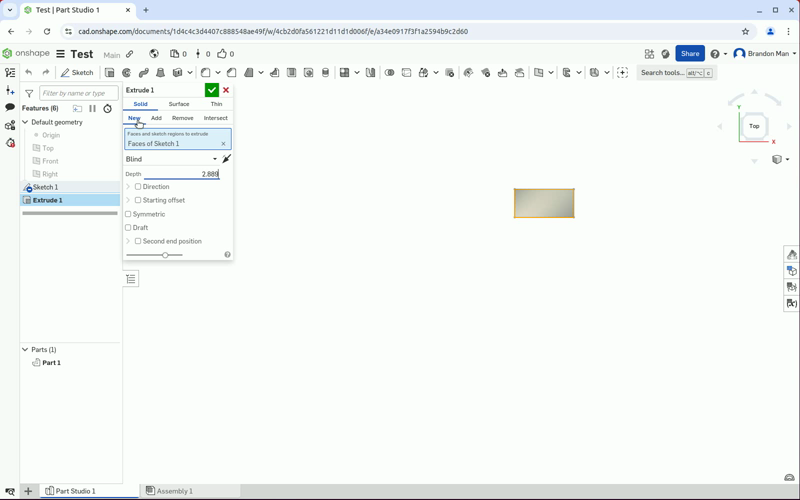
key(enter)
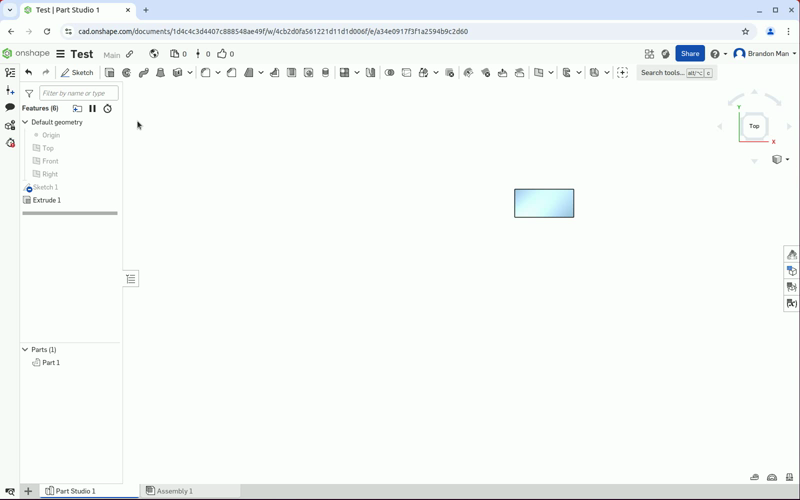
key(shift+h)
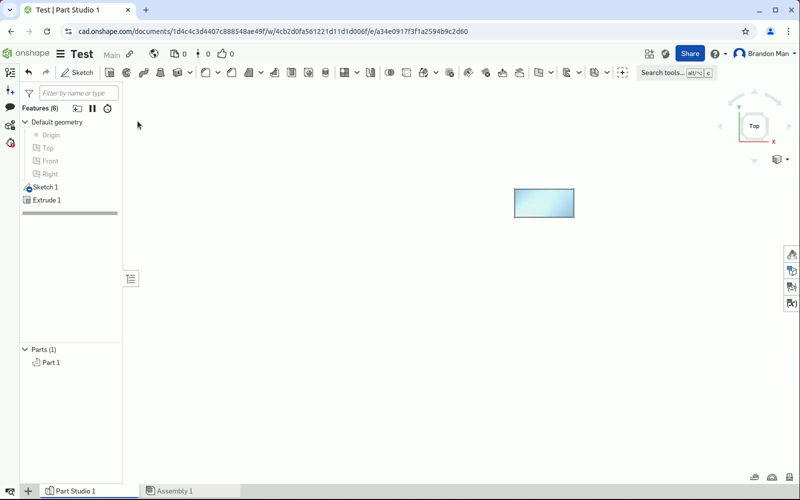
key(shift+h)
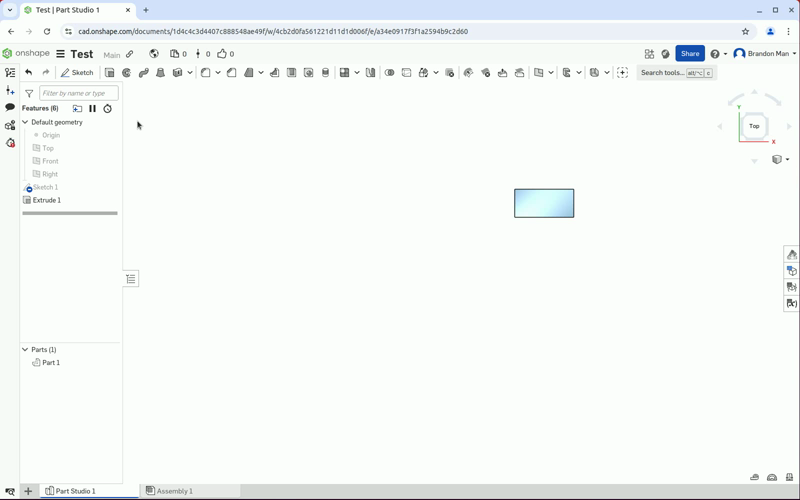
mouse_move(73, 189)
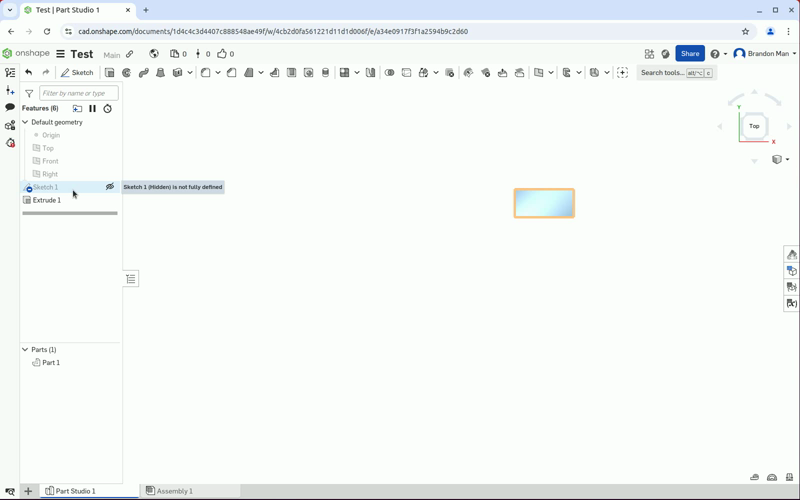
click(73, 189)
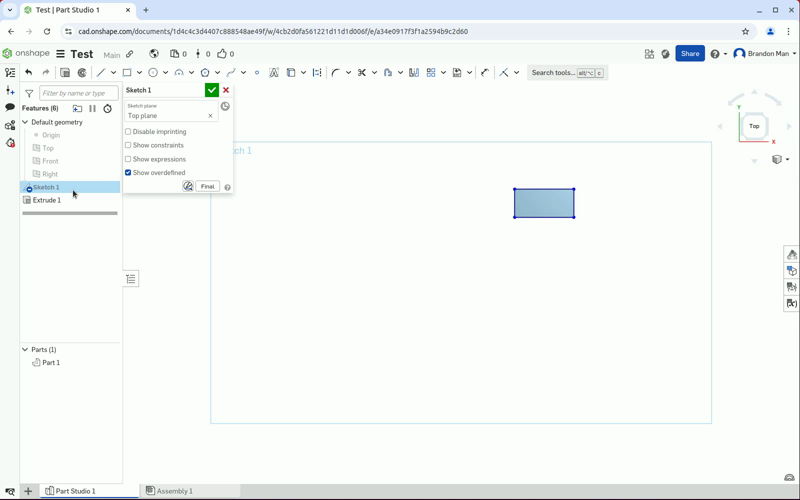
mouse_move(229, 92)
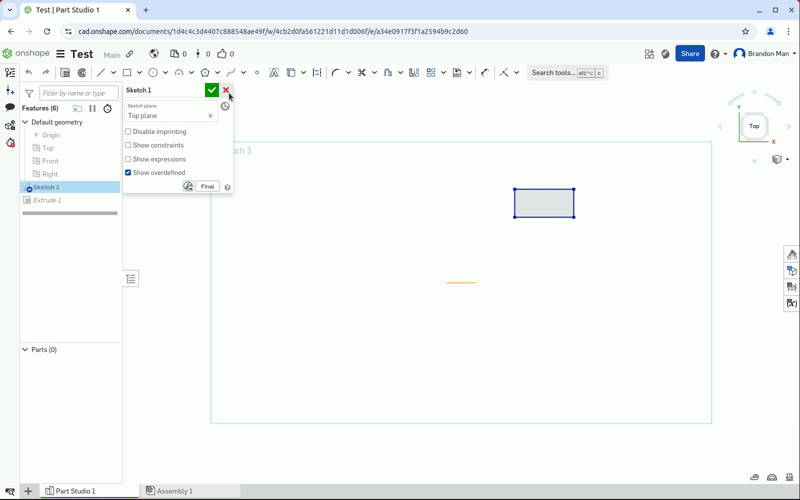
click(229, 92)
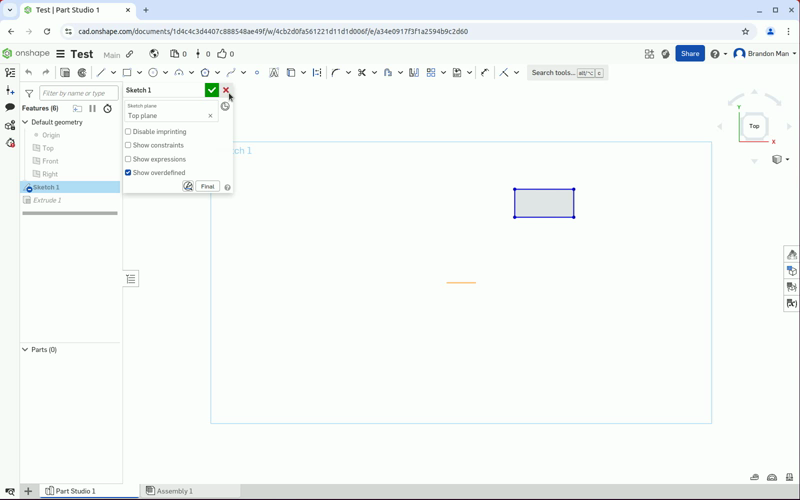
key(shift+s)
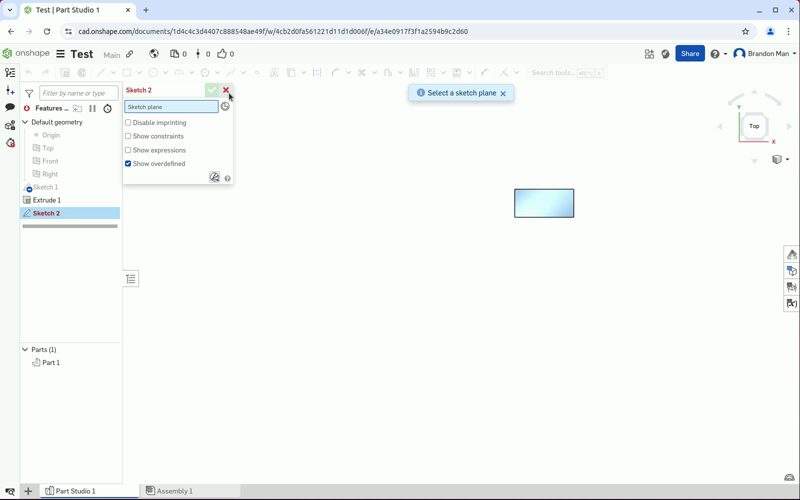
mouse_move(73, 150)
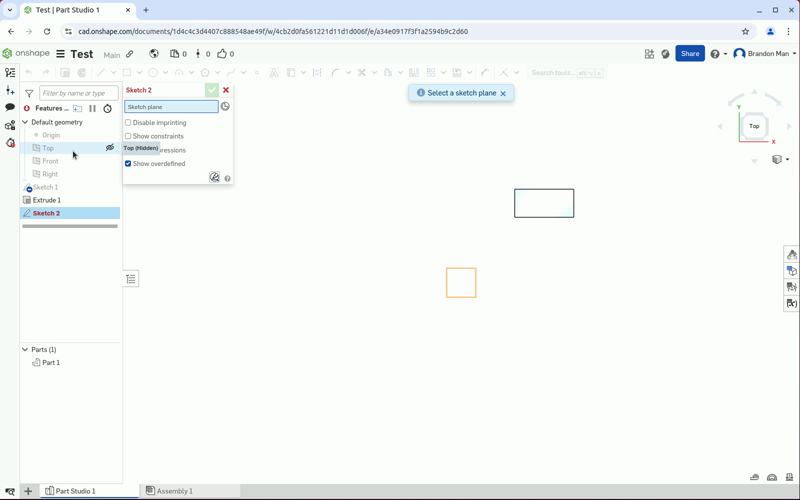
click(73, 150)
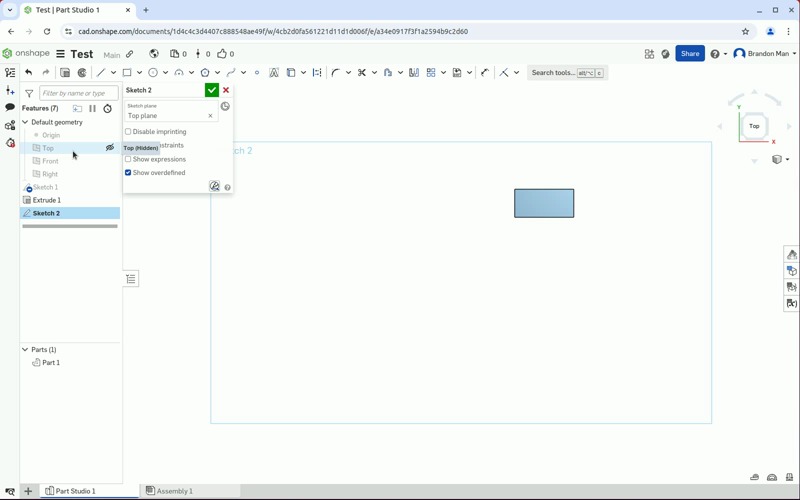
mouse_move(73, 352)
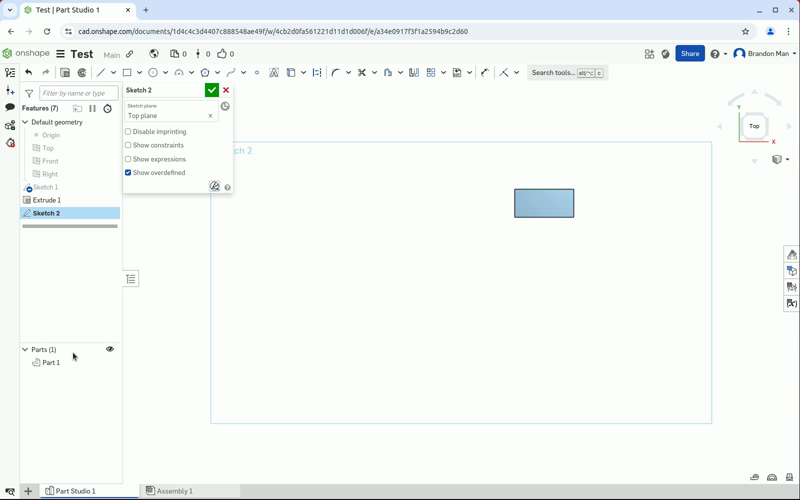
key(y)
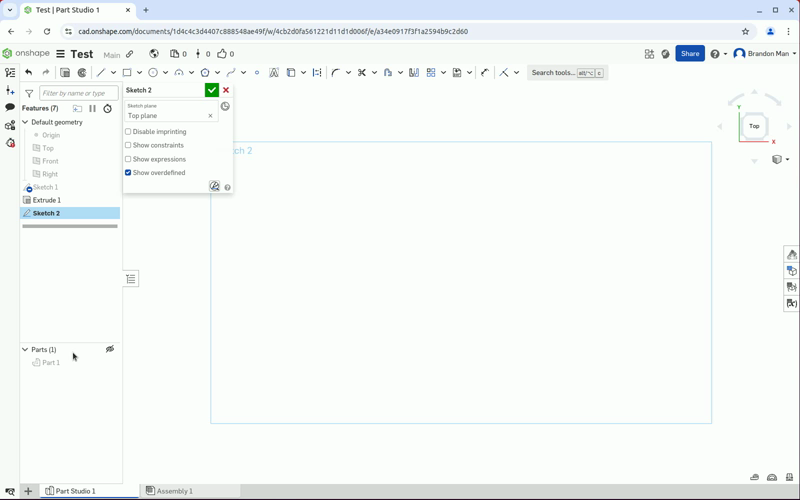
key(l)
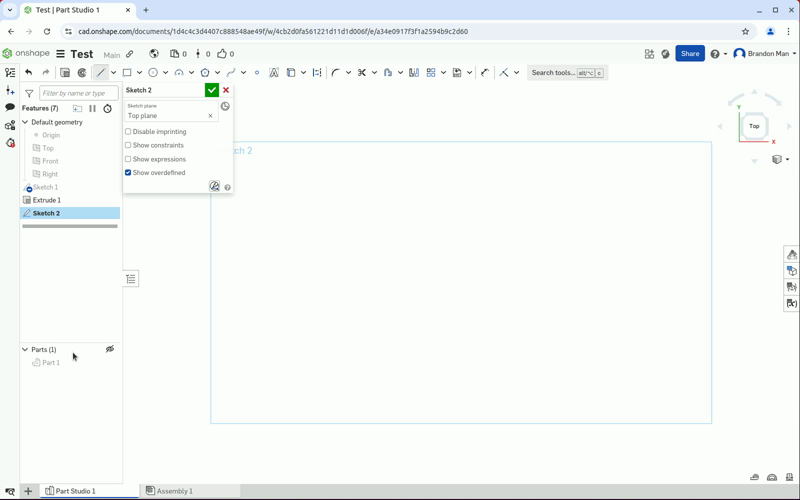
key_down(shift)
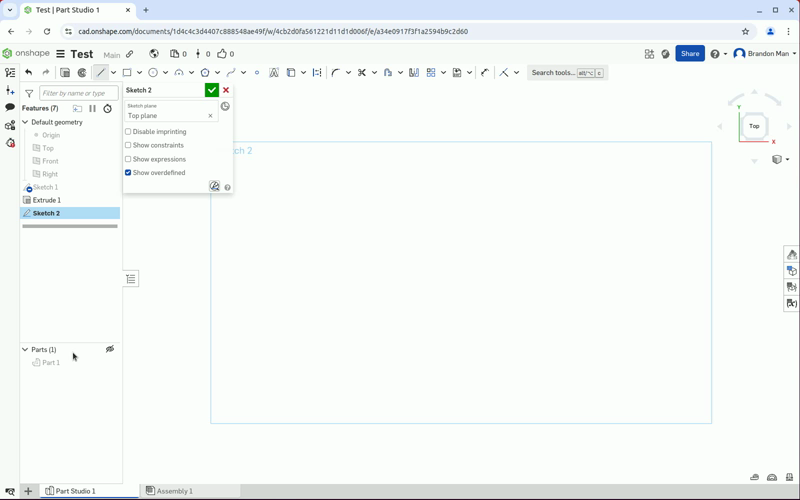
mouse_move(526, 305)
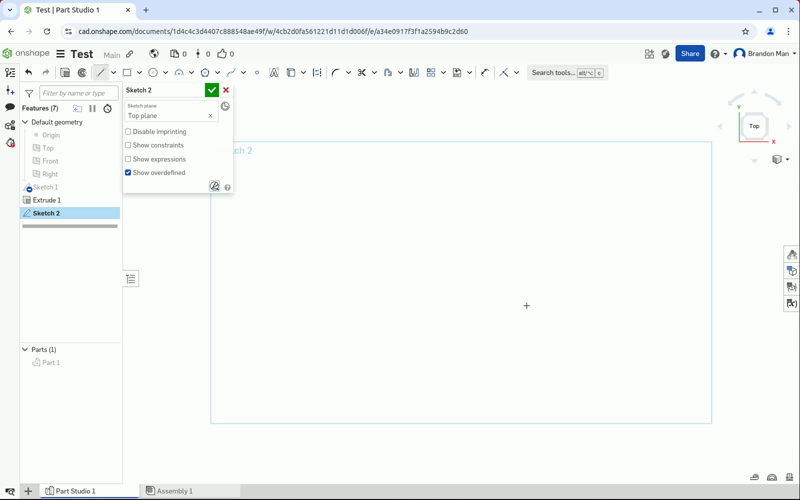
click(526, 305)
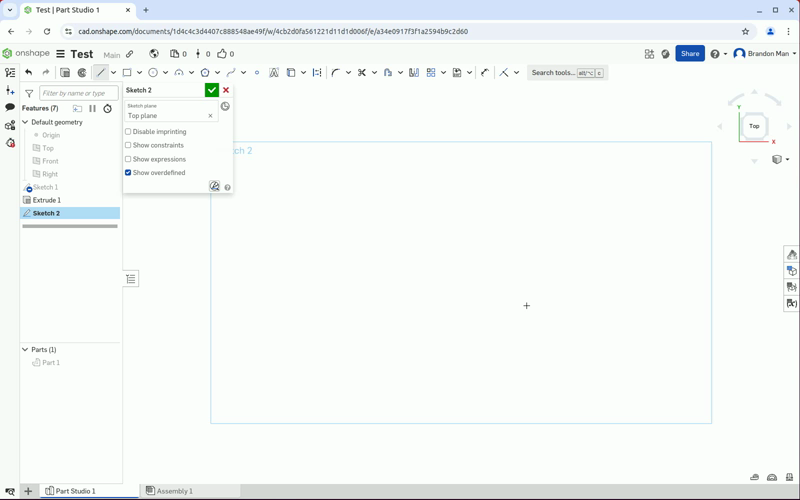
key_up(shift)
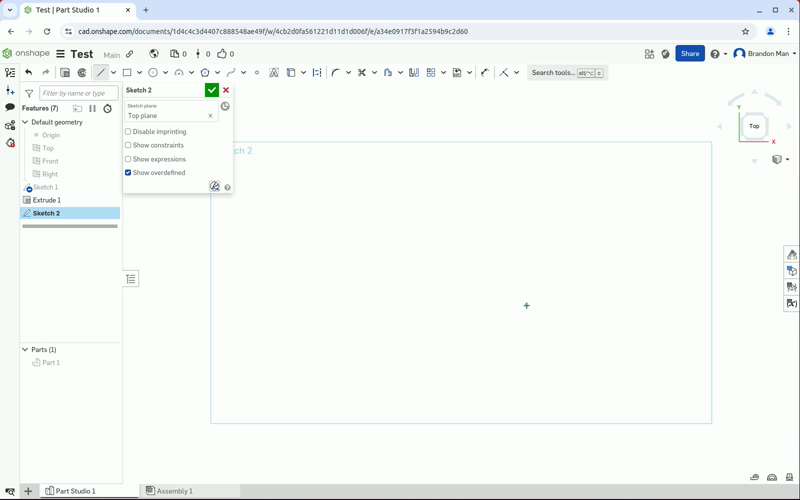
key_down(shift)
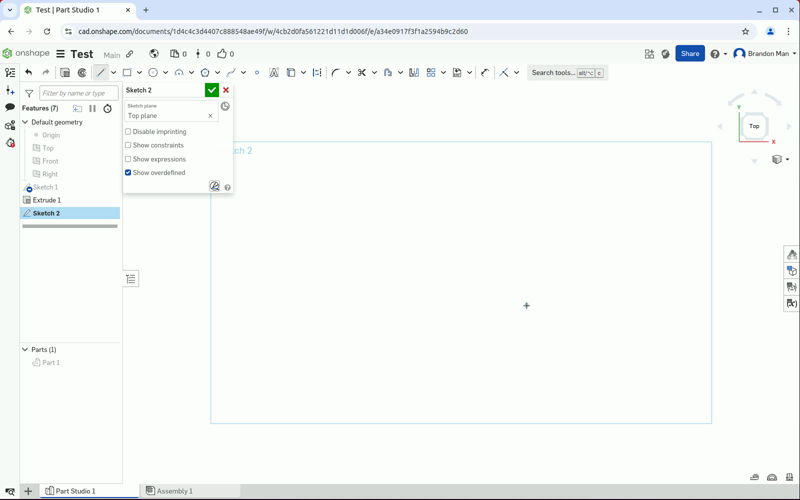
mouse_move(556, 305)
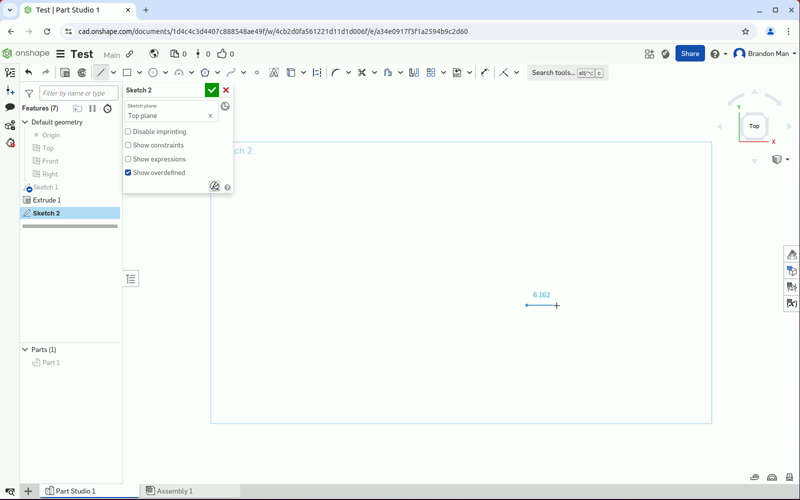
mouse_move(549, 305)
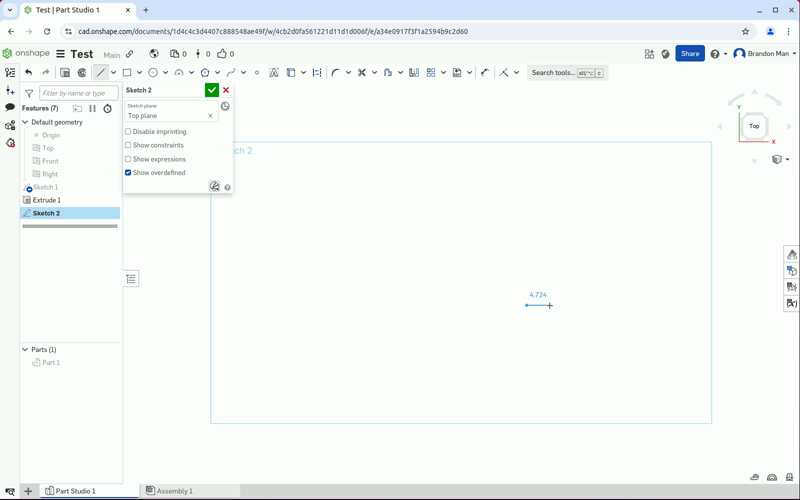
click(549, 305)
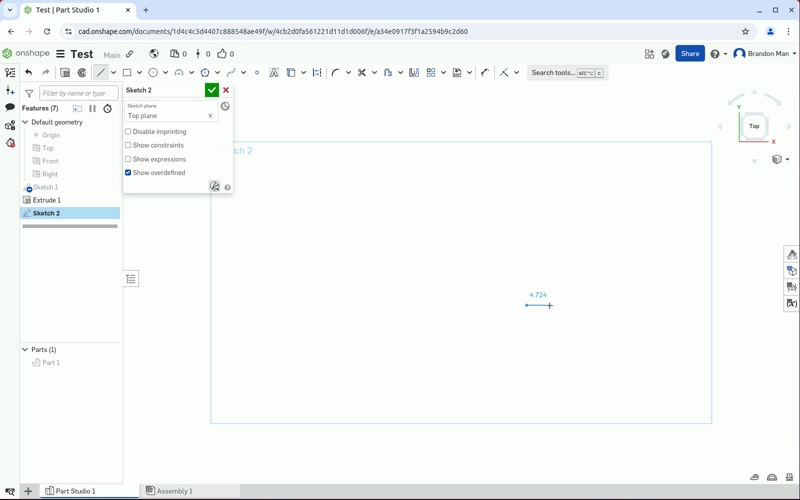
key_up(shift)
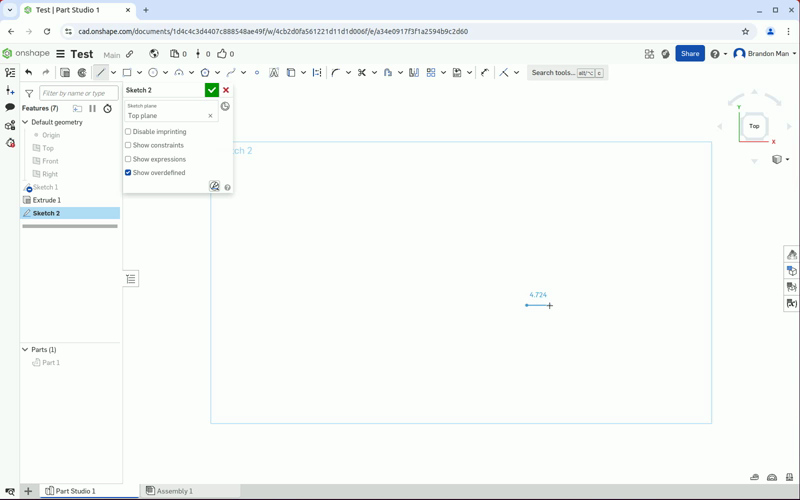
key_down(shift)
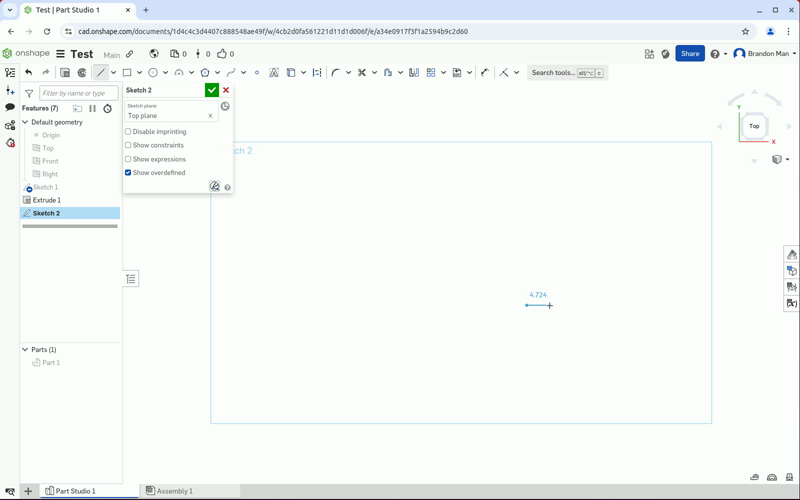
mouse_move(579, 305)
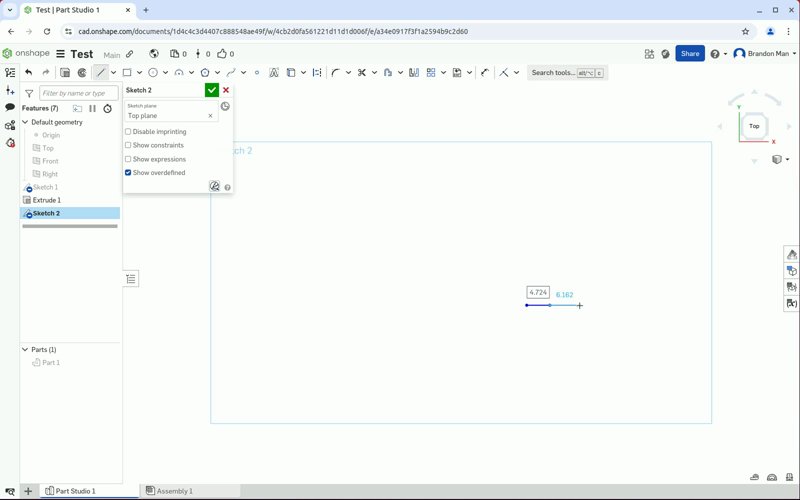
mouse_move(549, 248)
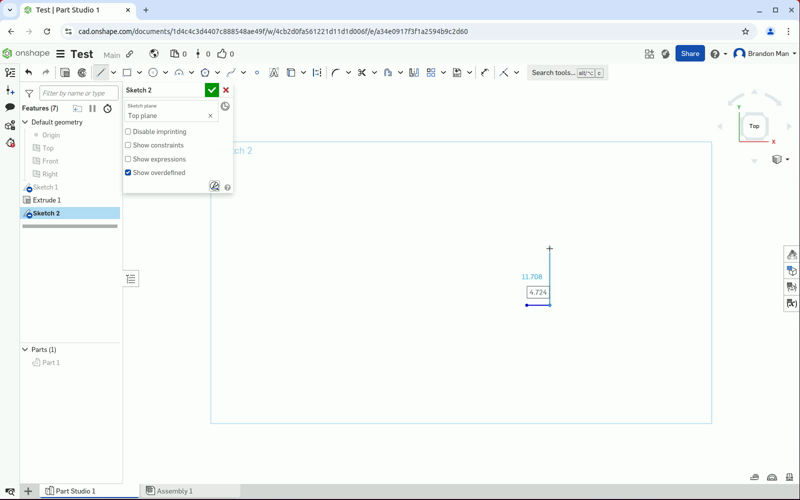
click(549, 248)
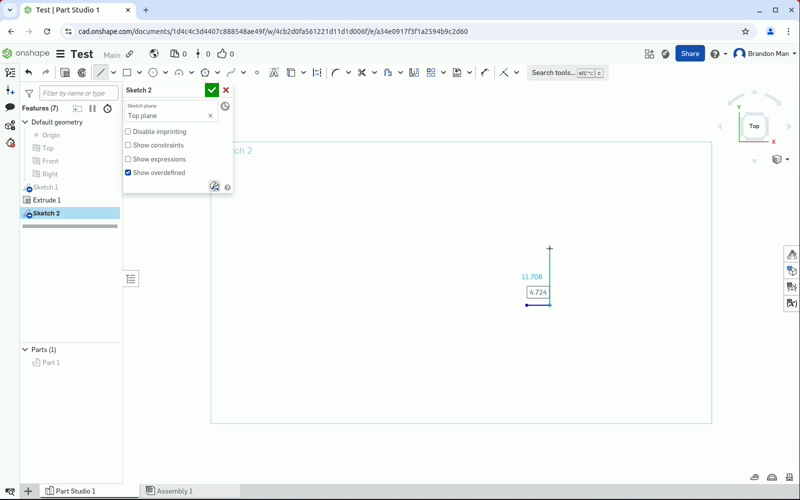
key_up(shift)
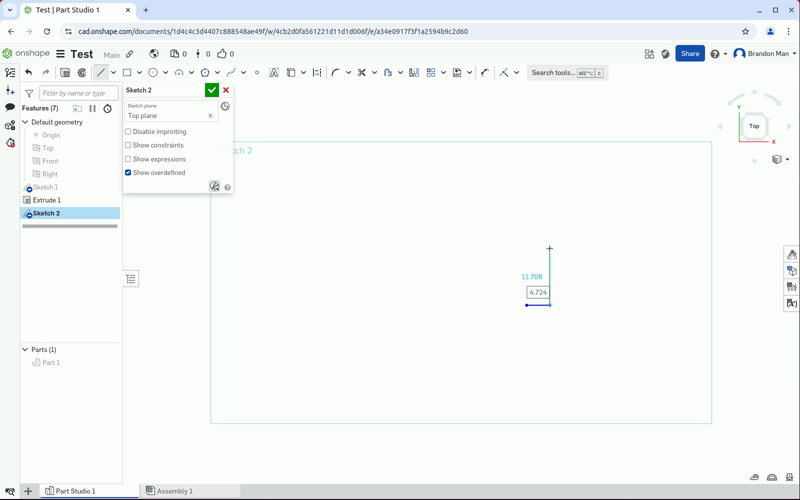
key_down(shift)
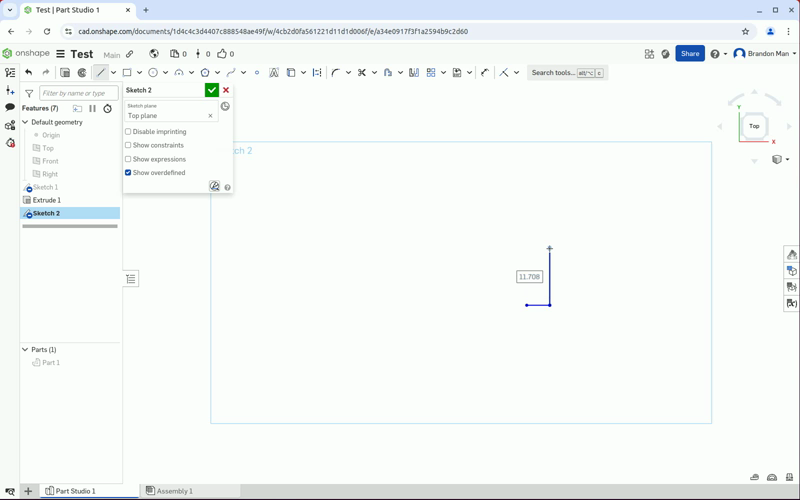
mouse_move(579, 248)
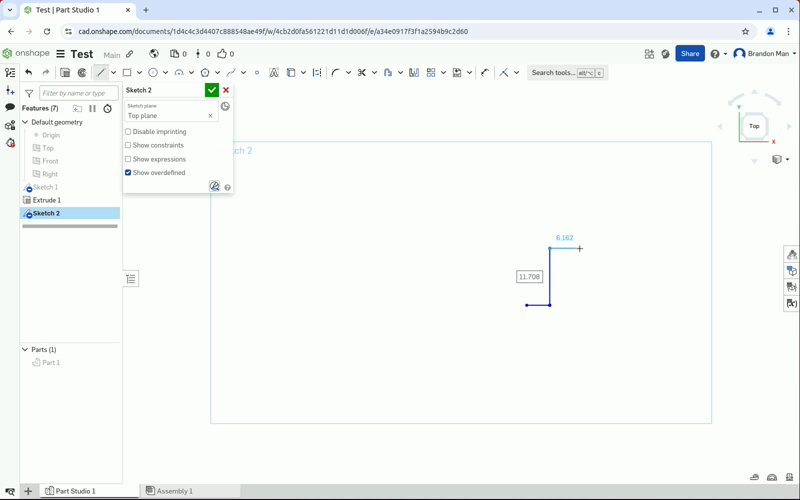
mouse_move(526, 248)
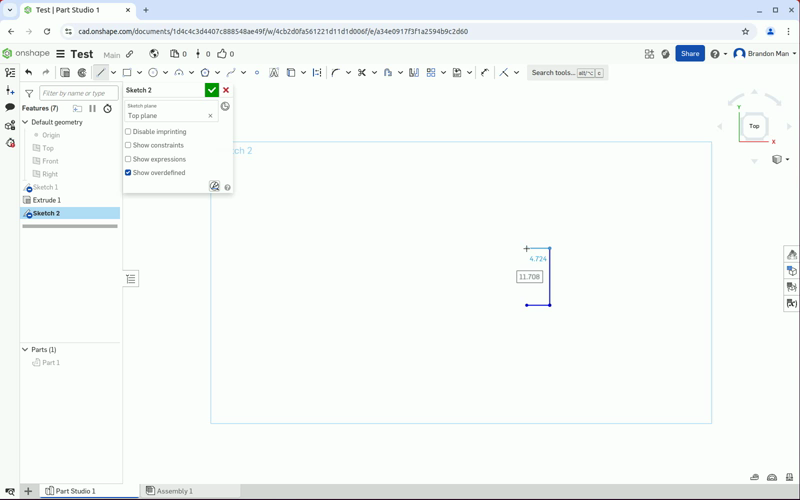
click(526, 248)
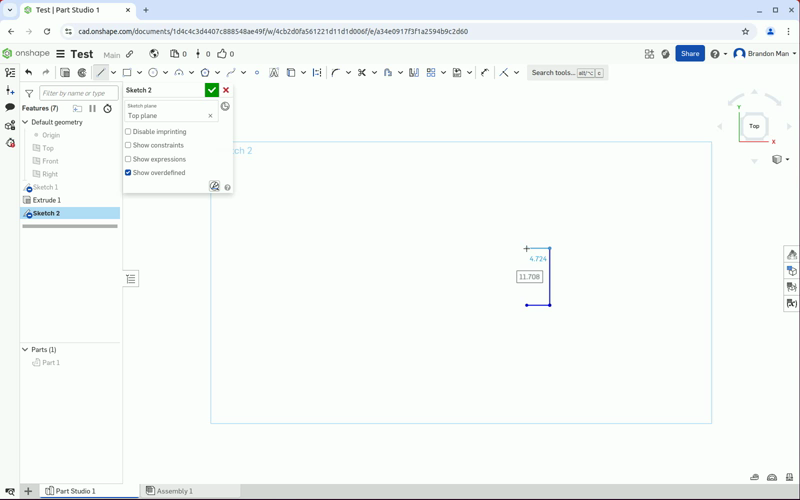
key_up(shift)
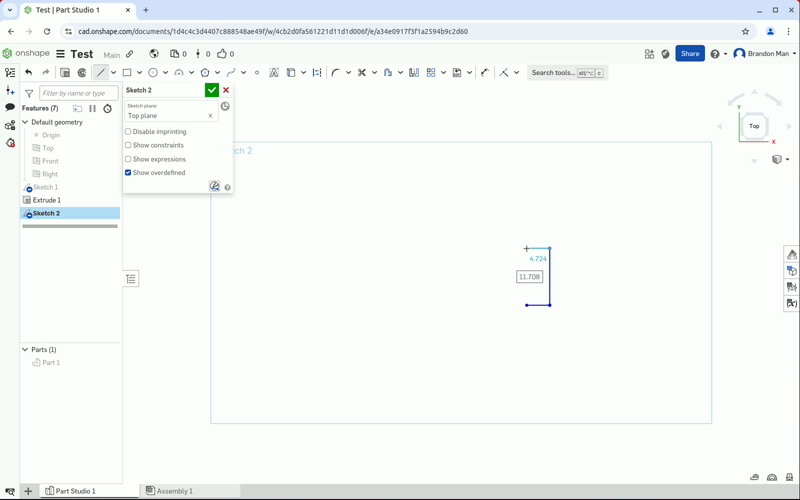
mouse_move(556, 248)
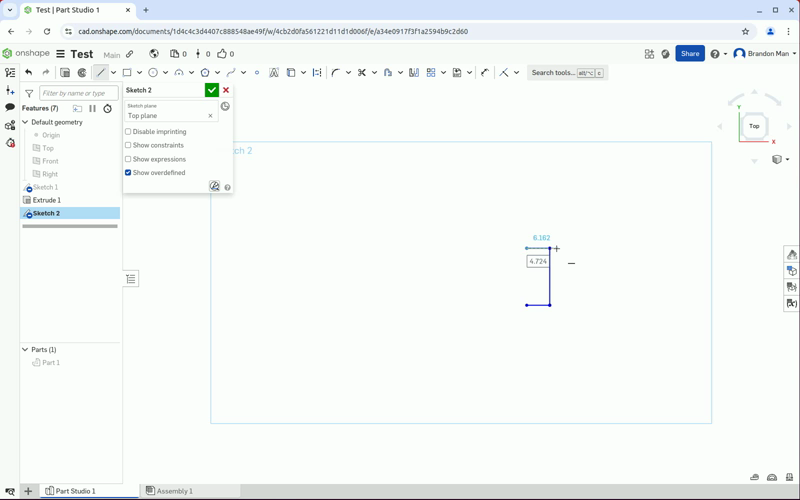
key_down(shift)
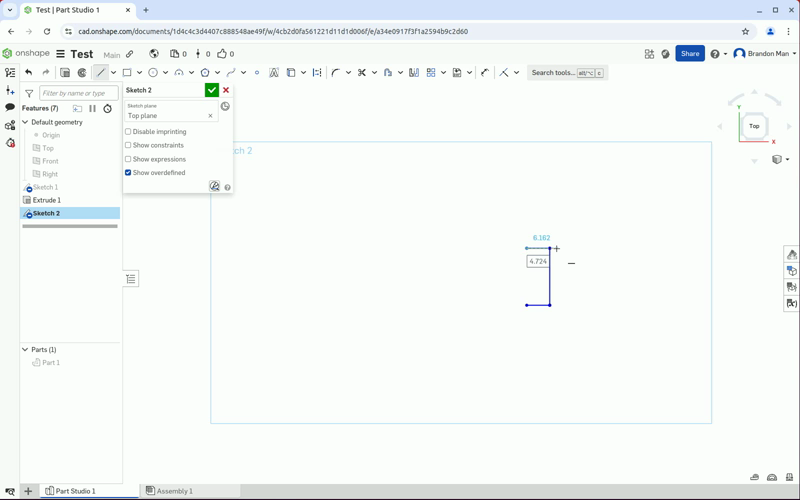
mouse_move(526, 305)
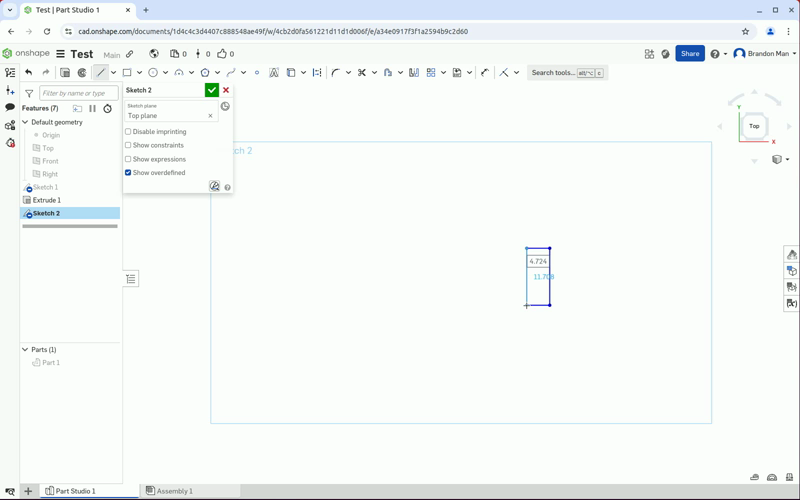
key_up(shift)
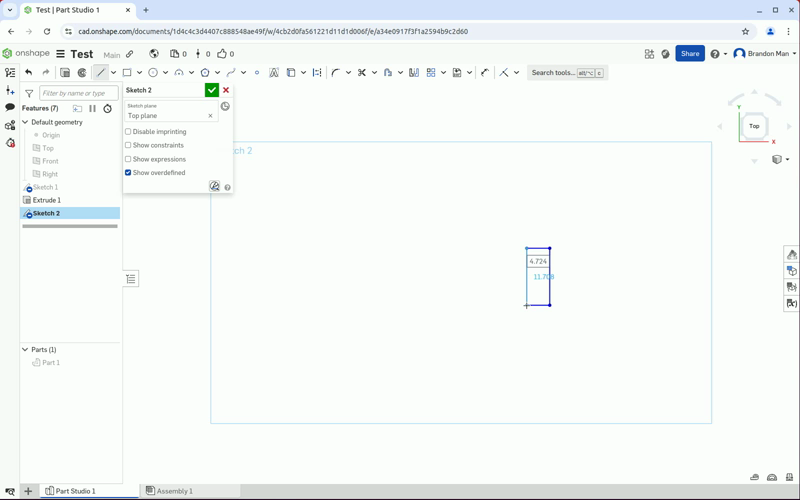
click(526, 305)
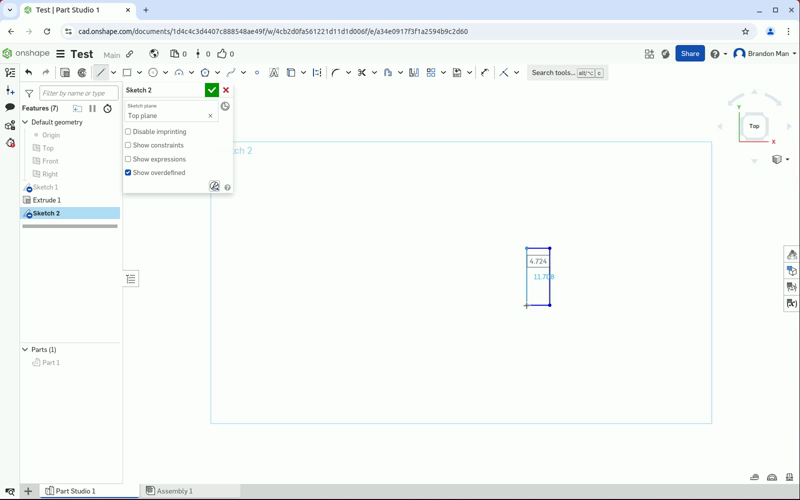
key(esc)
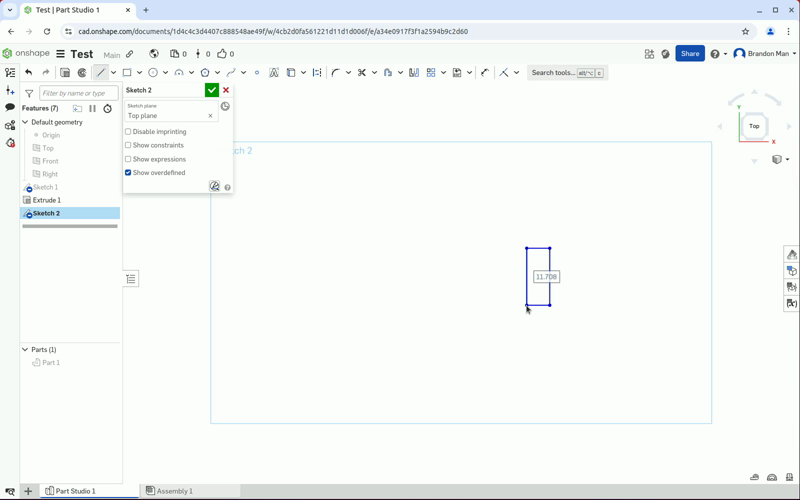
mouse_move(546, 292)
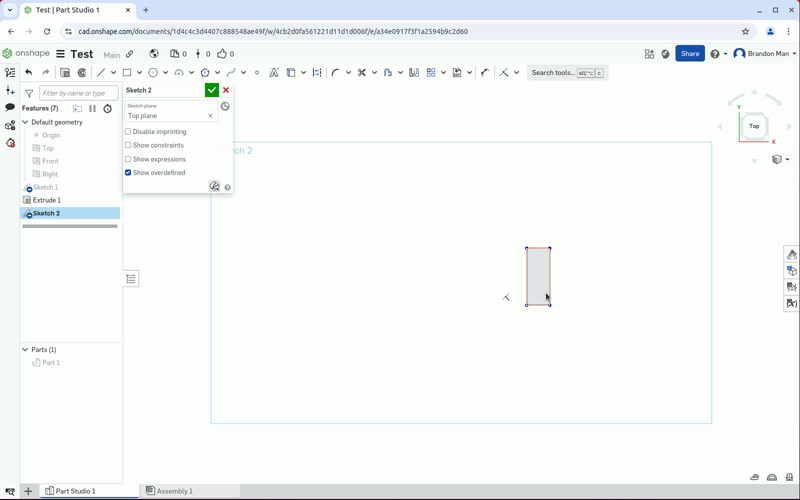
scroll(6)
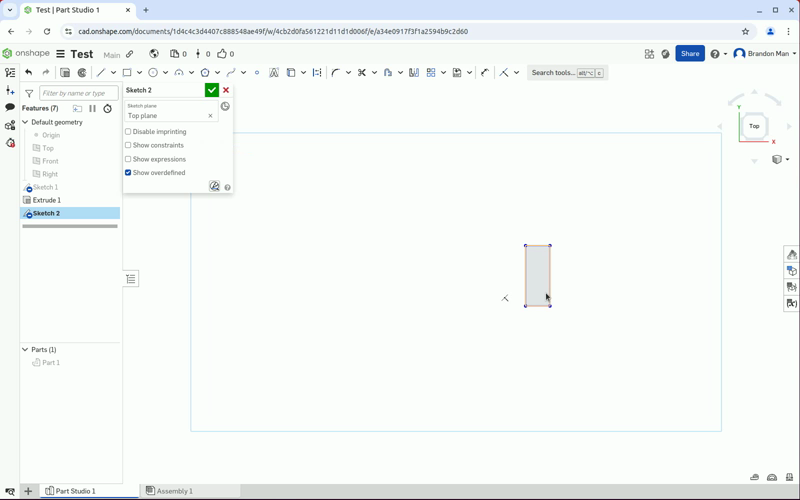
scroll(6)
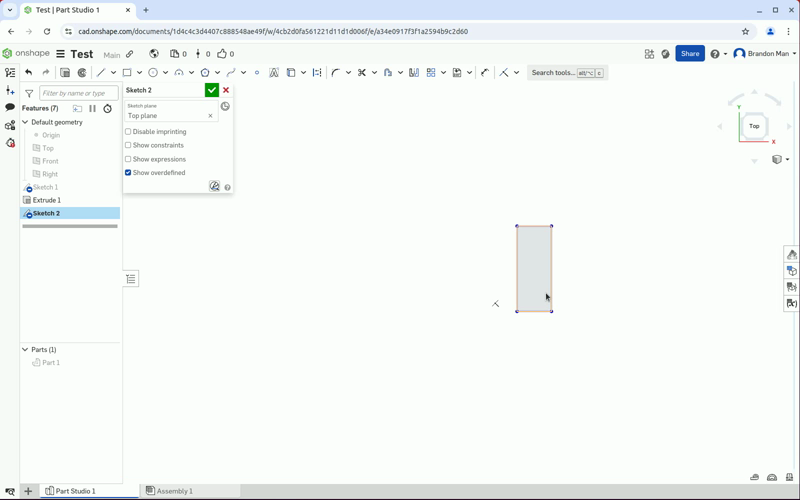
scroll(6)
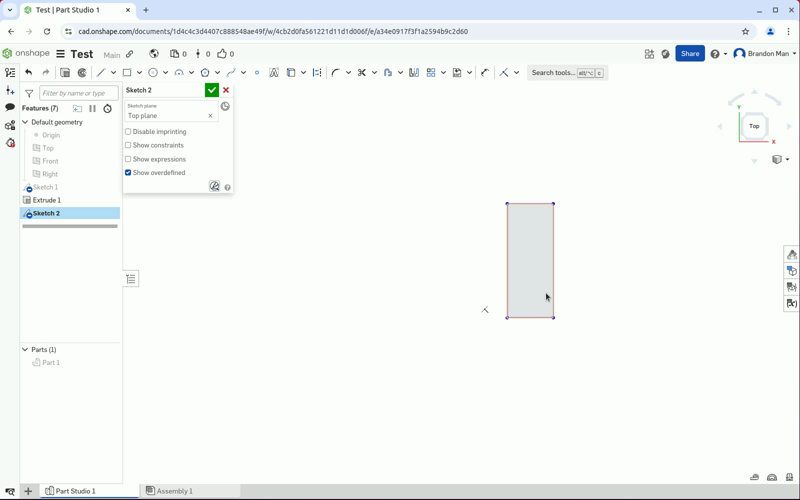
scroll(6)
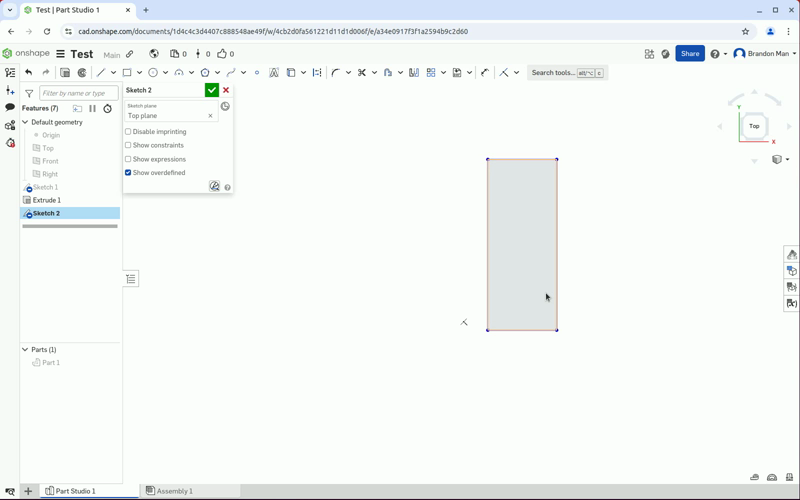
scroll(6)
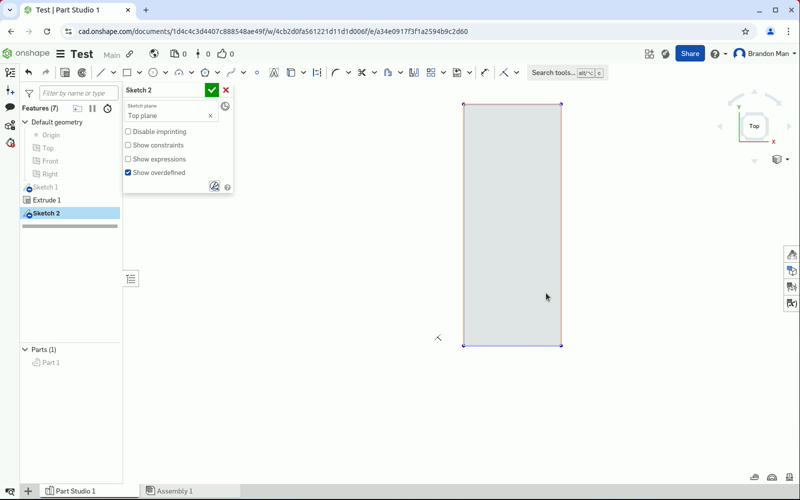
scroll(6)
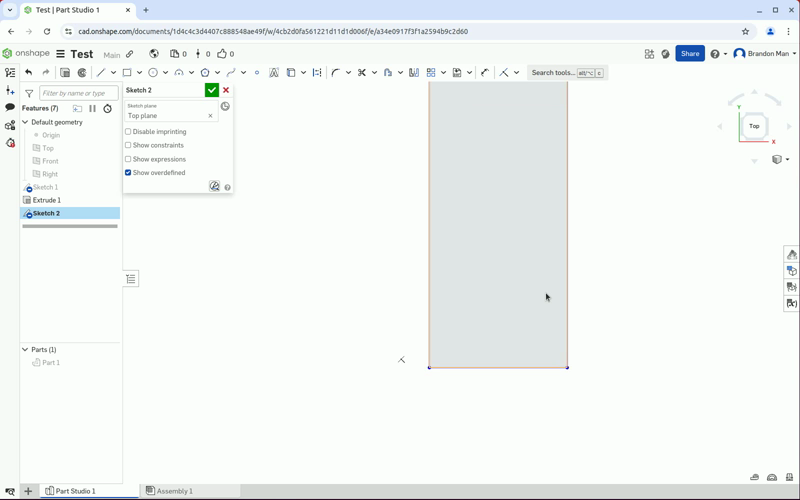
scroll(6)
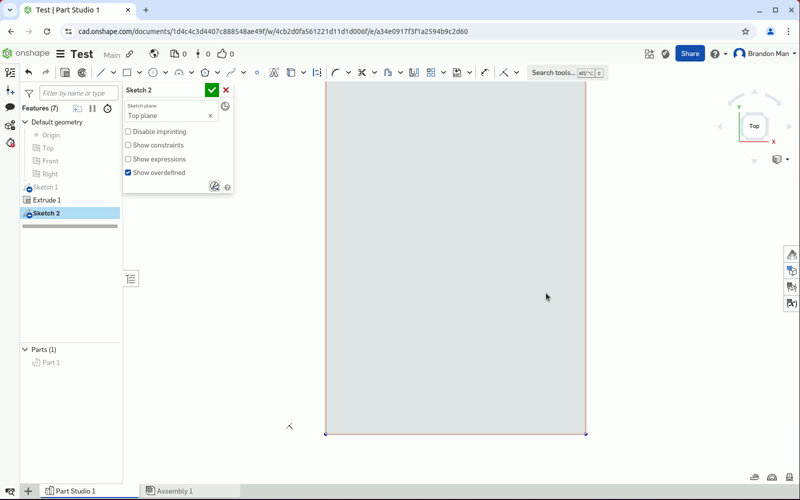
click(546, 292)
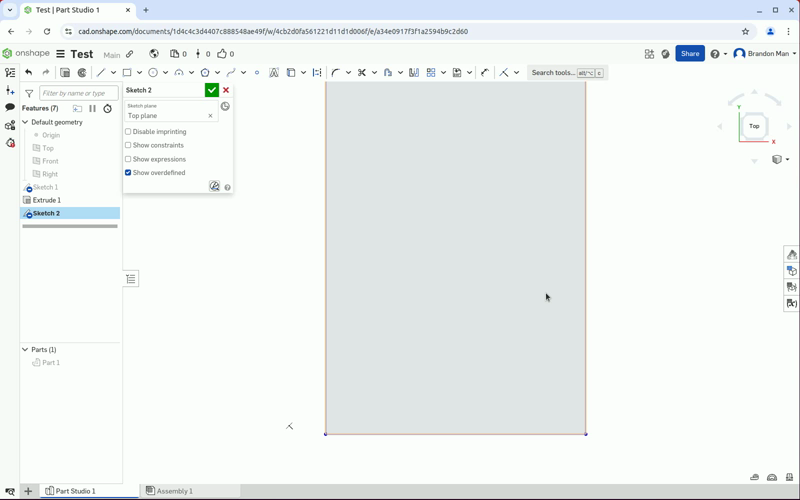
scroll(-6)
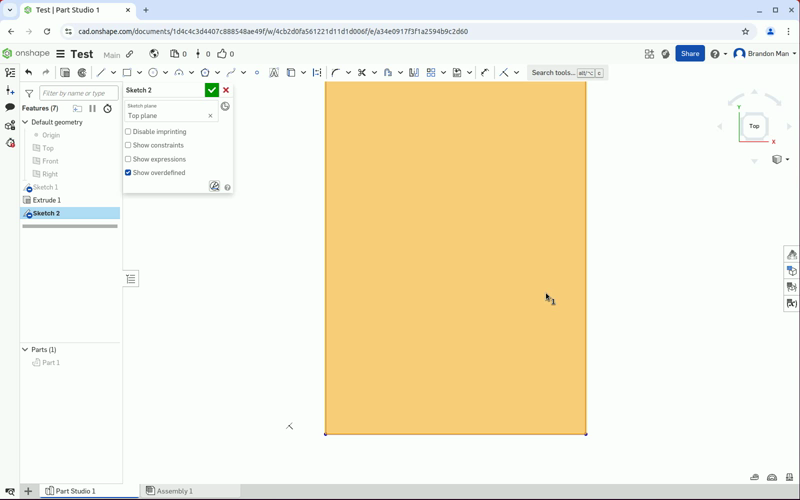
scroll(-6)
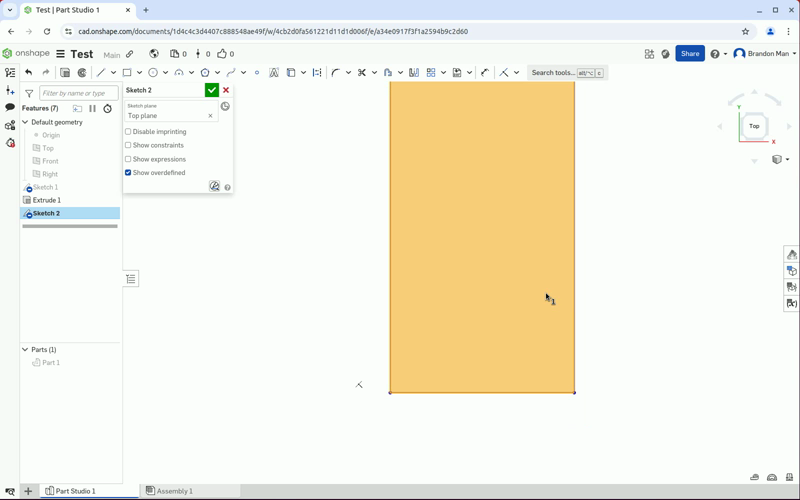
scroll(-6)
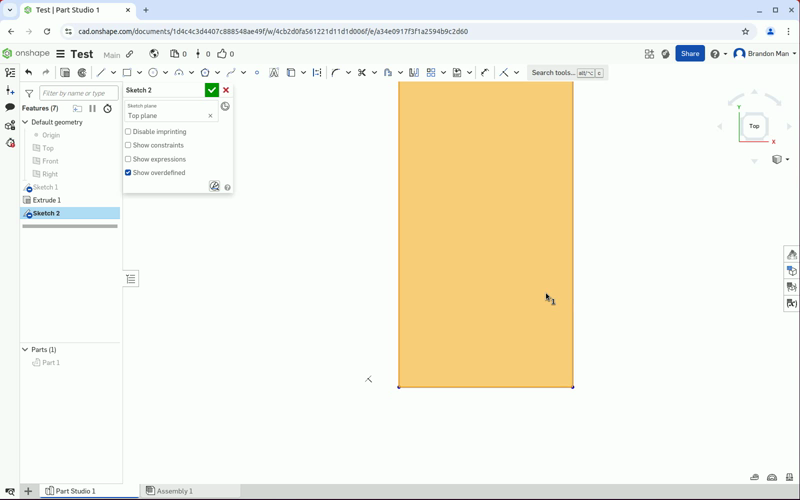
scroll(-6)
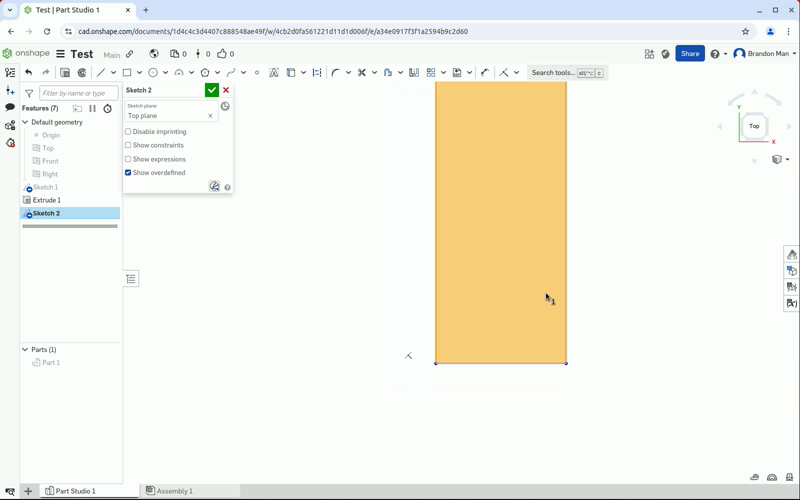
scroll(-6)
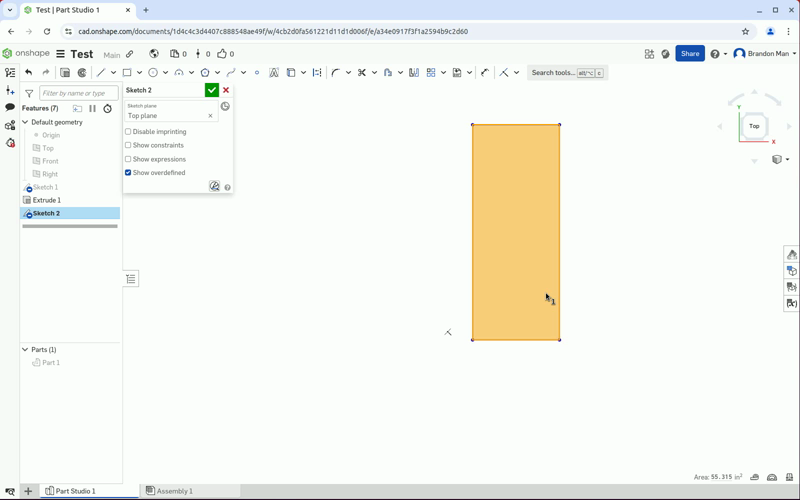
scroll(-6)
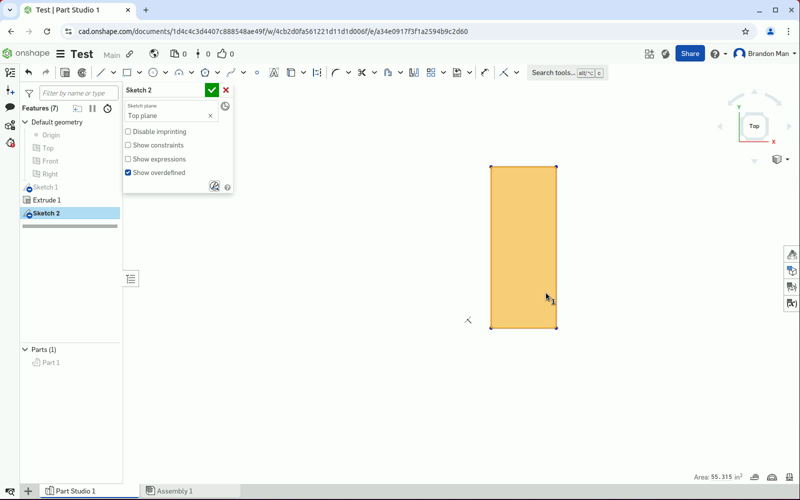
scroll(-6)
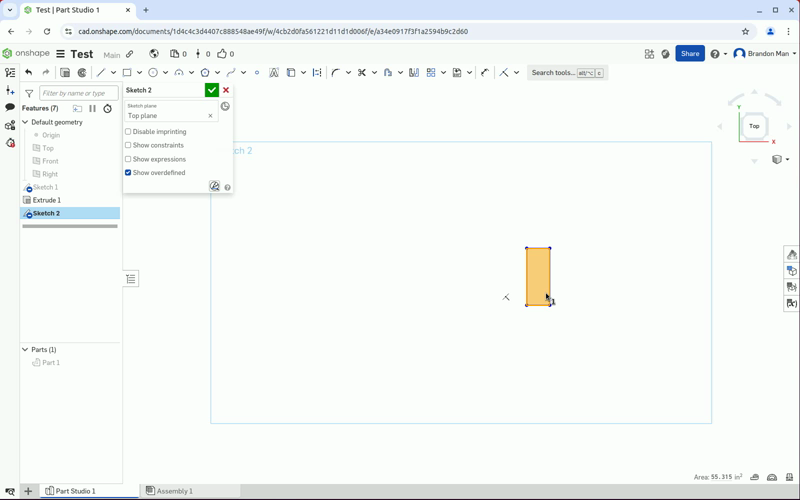
mouse_move(73, 352)
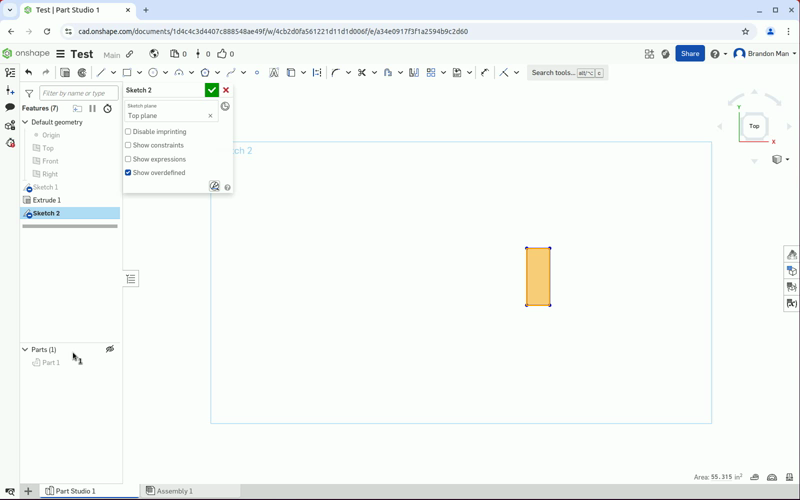
key(shift+y)
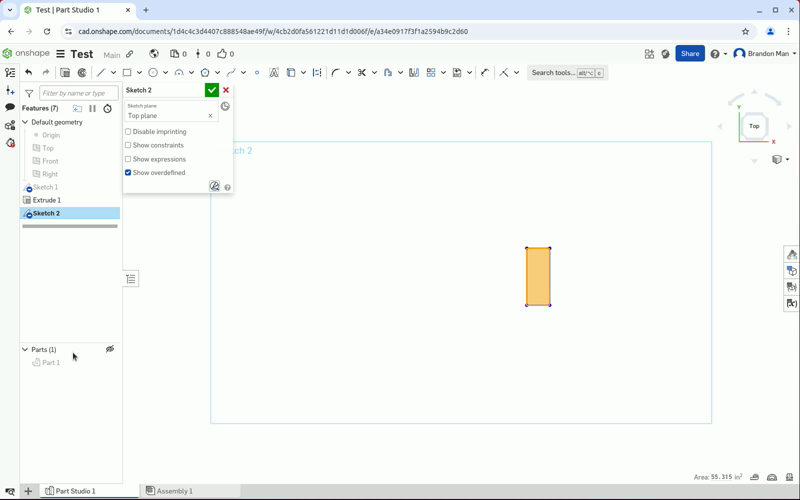
key(shift+e)
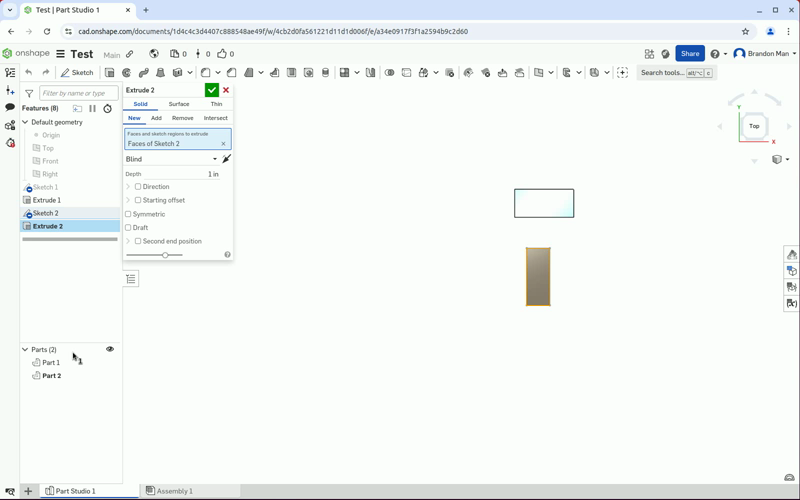
mouse_move(143, 106)
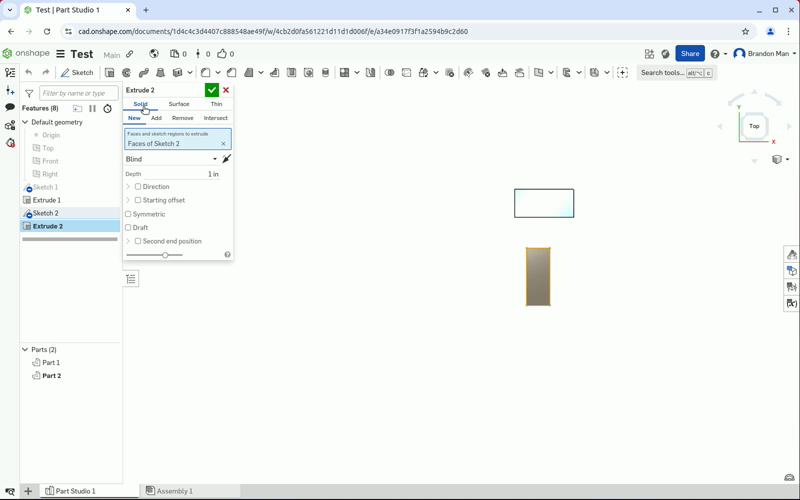
click(143, 106)
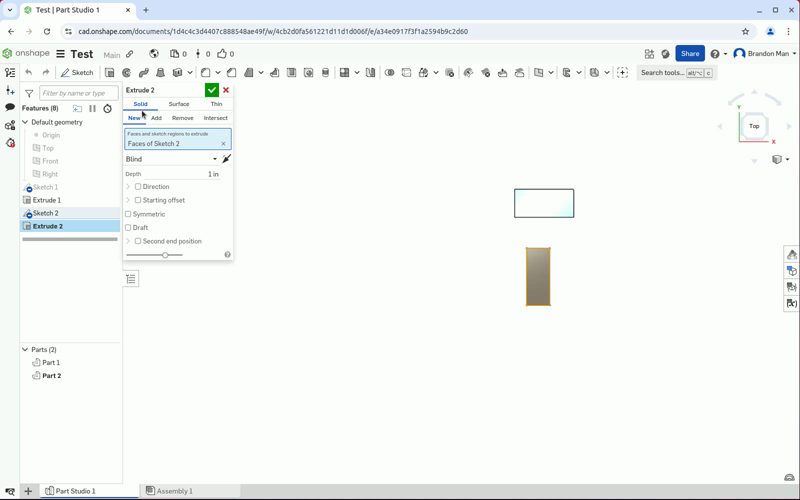
mouse_move(137, 120)
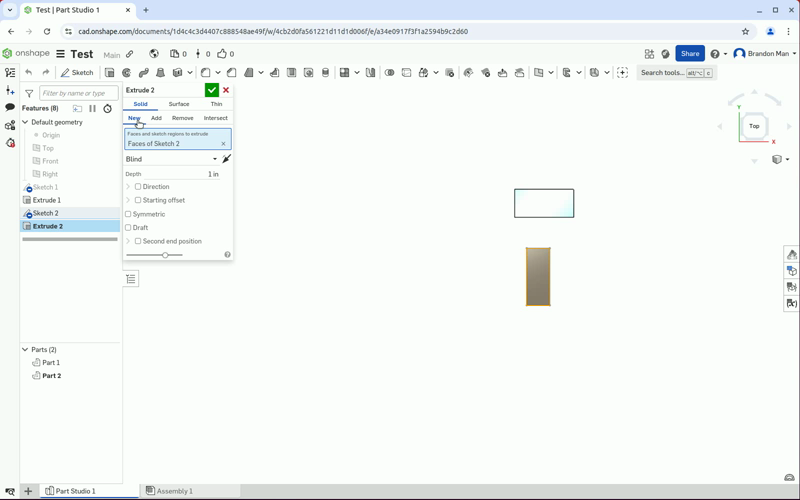
click(137, 120)
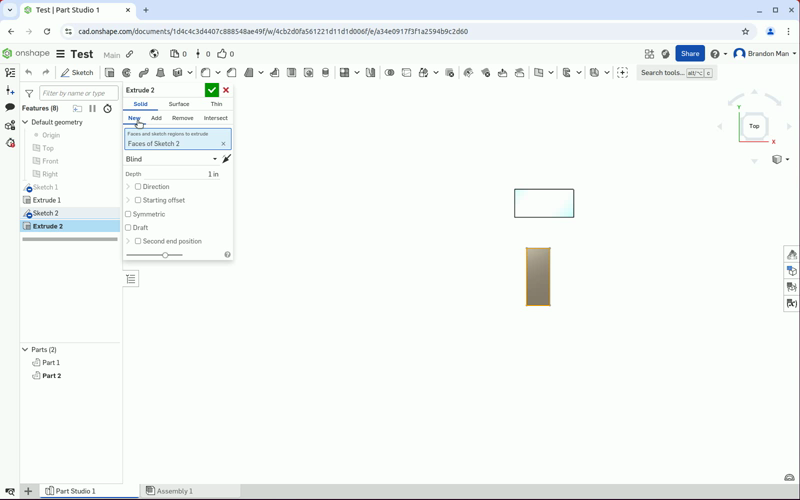
key(tab, 4)
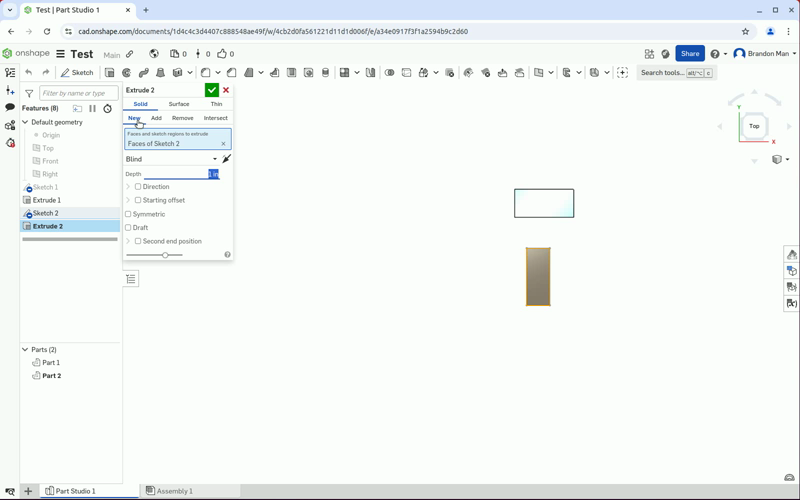
text(2.889)
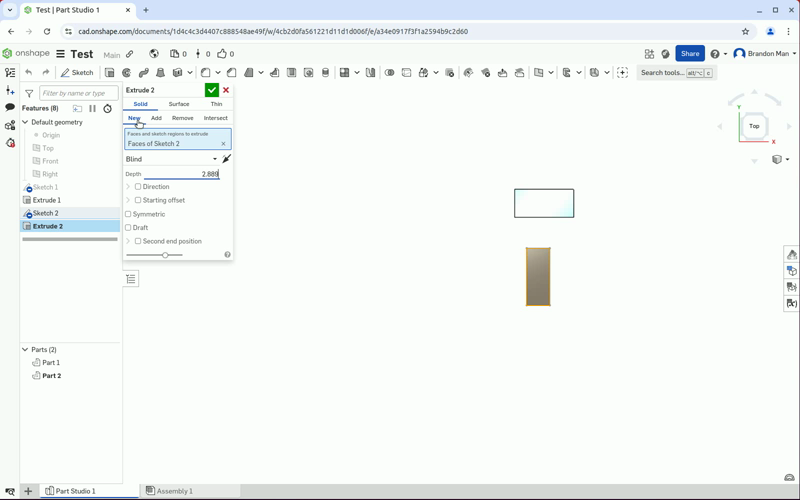
key(enter)
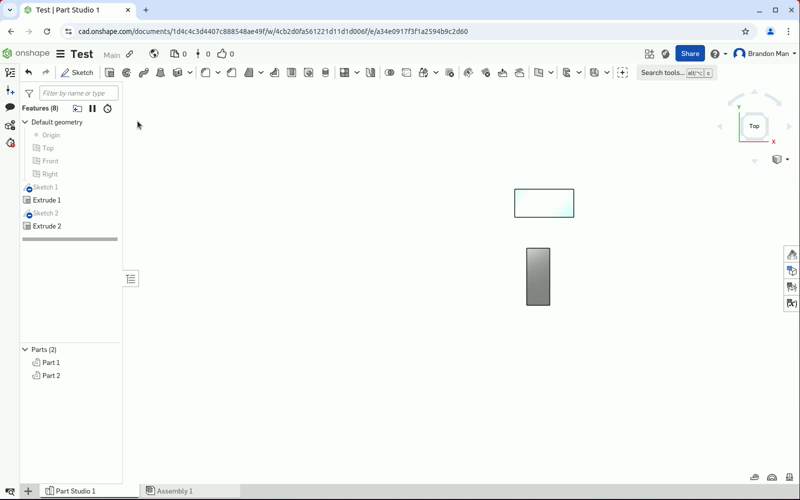
key(shift+h)
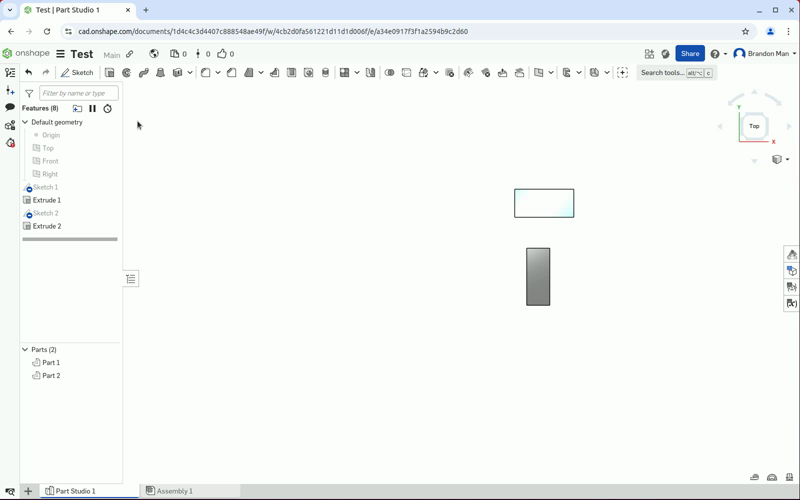
key(shift+h)
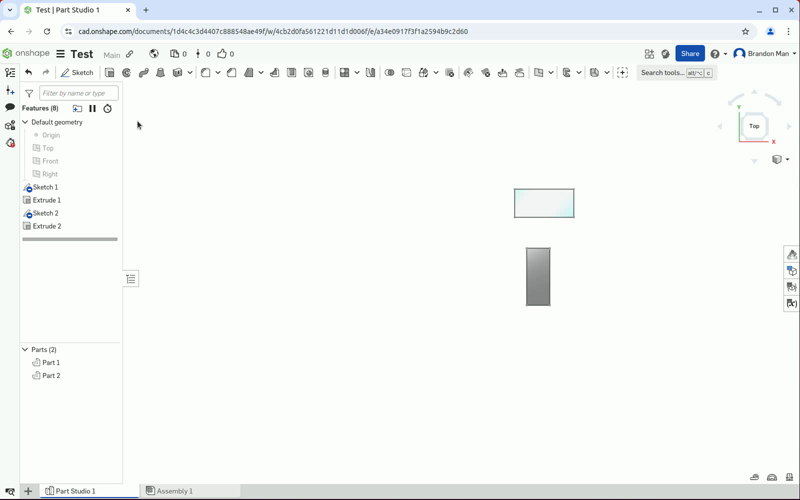
key(shift+7)
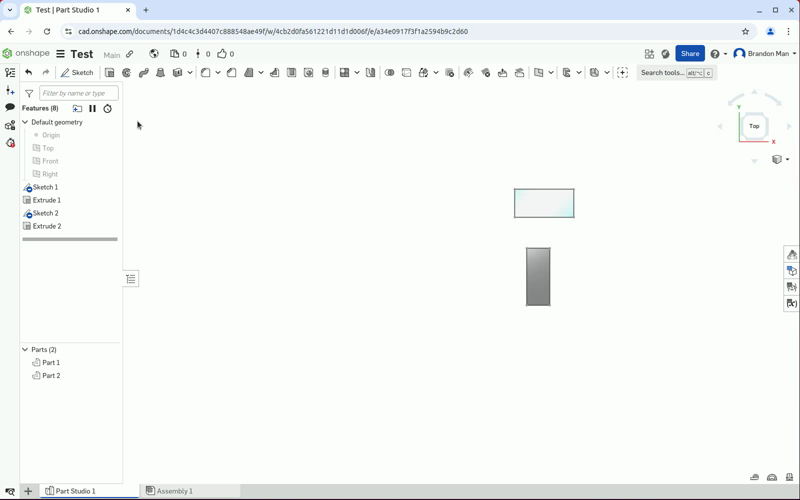
key(up, 3)
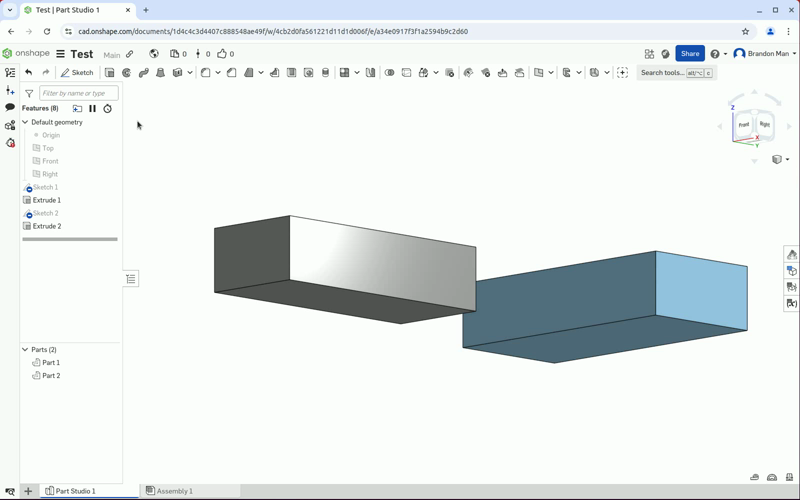
key(left, 3)
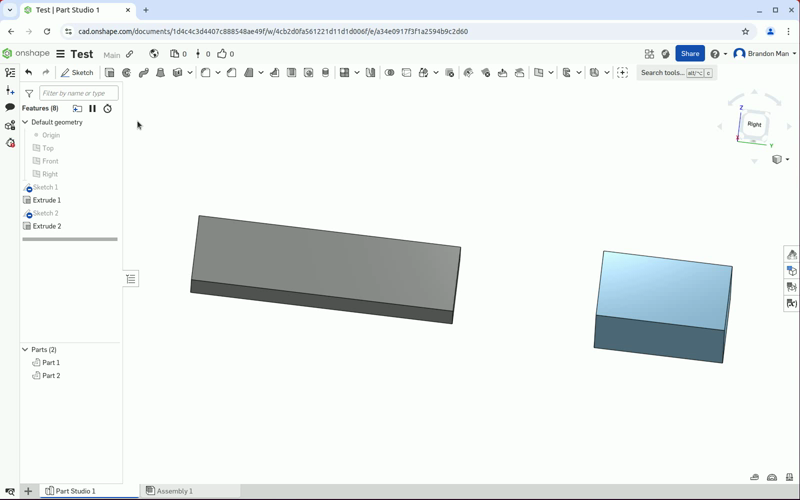
key(right, 3)
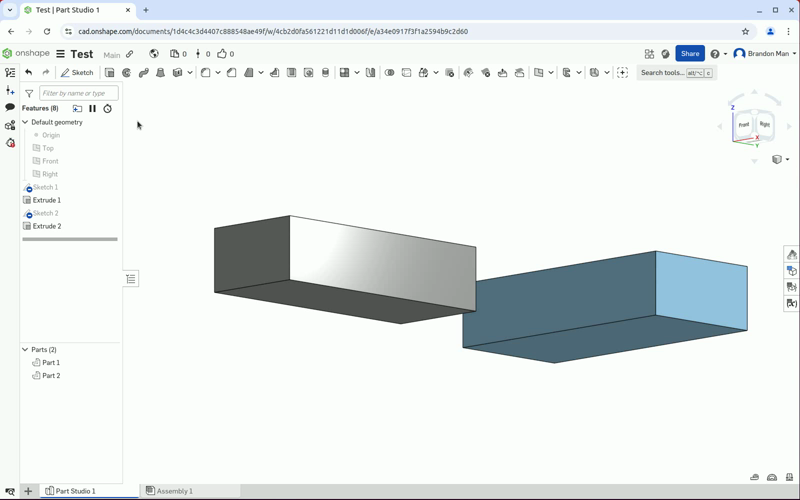
key(down, 3)
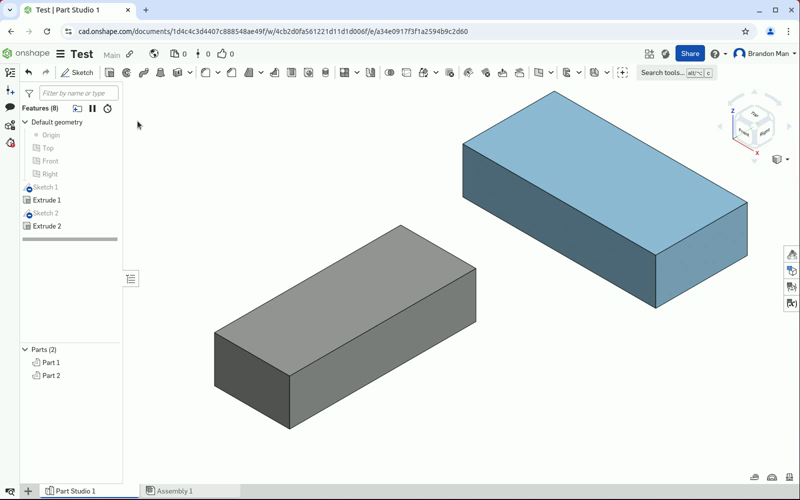
mouse_move(73, 189)
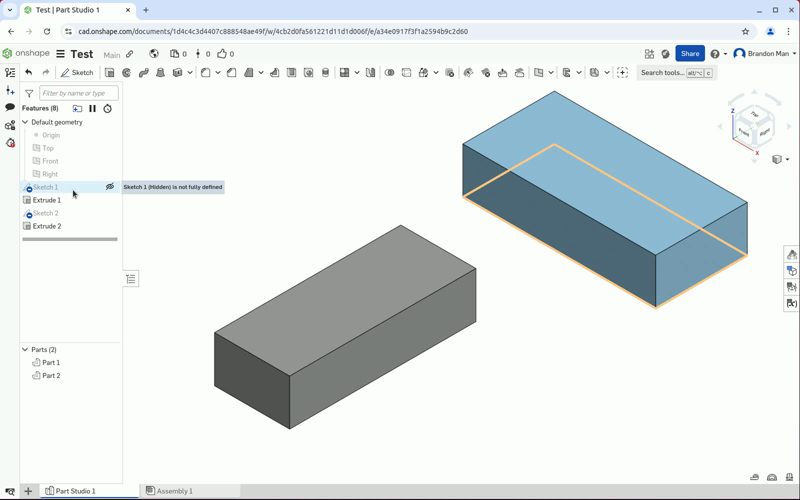
click(73, 189)